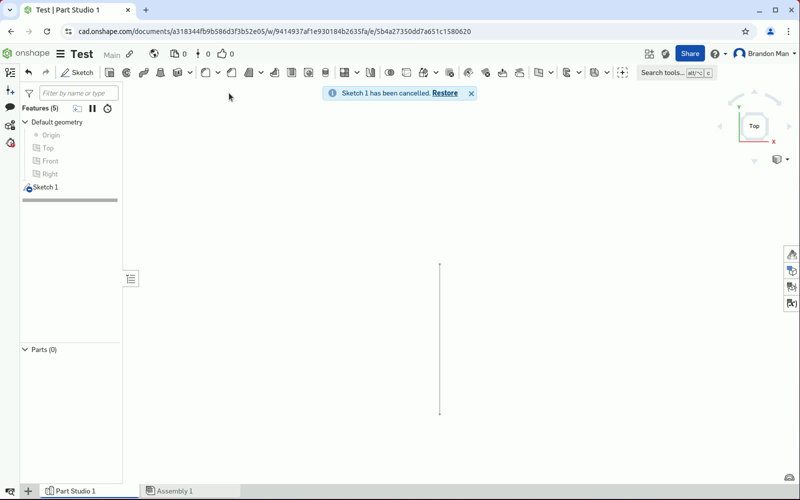
key(shift+h)
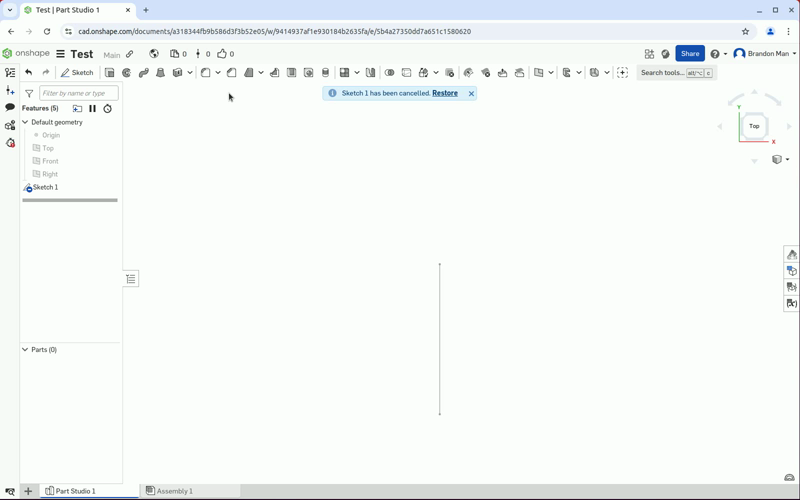
key(shift+s)
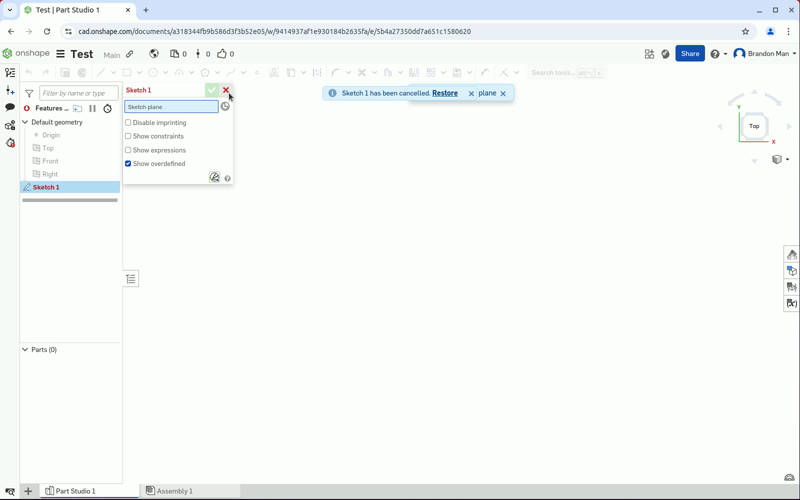
mouse_move(73, 150)
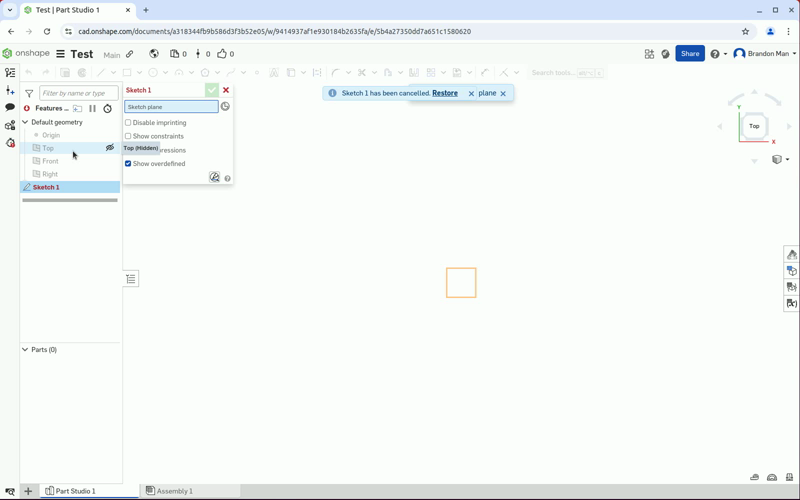
click(73, 150)
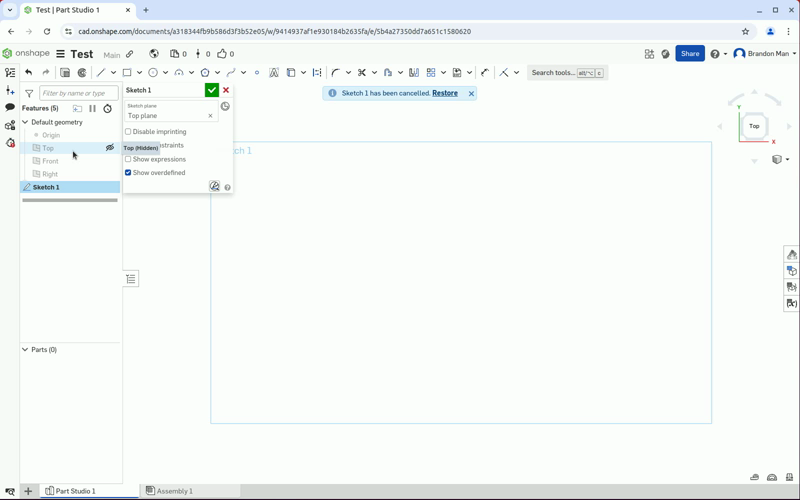
mouse_move(73, 352)
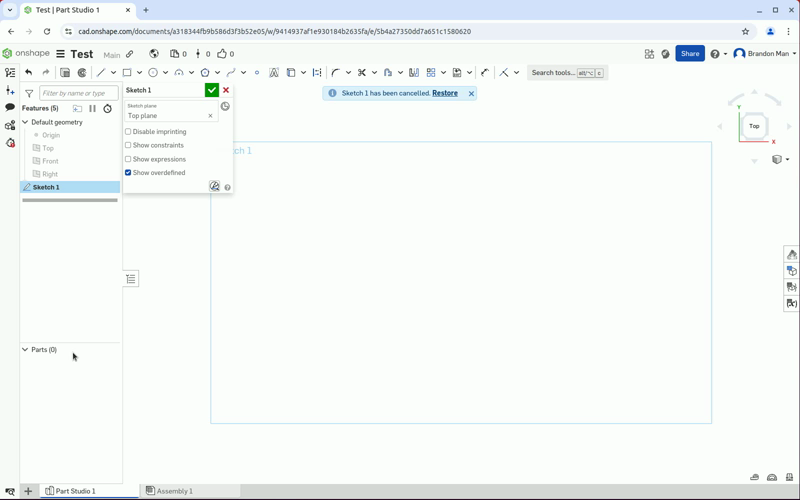
key(y)
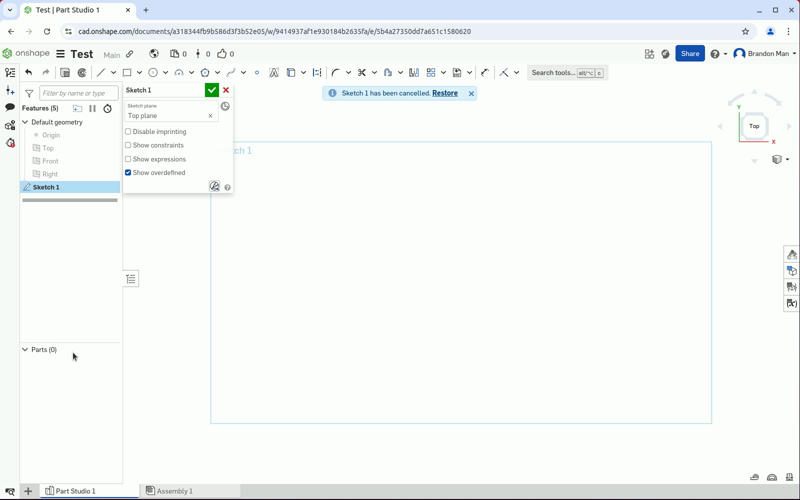
key(c)
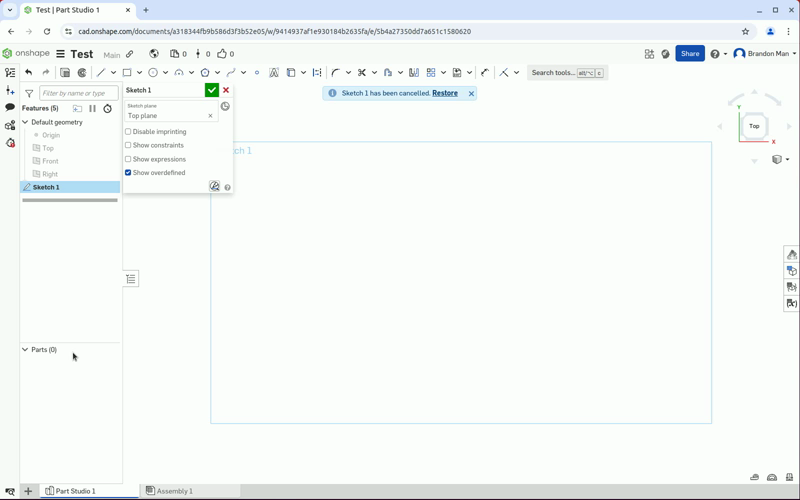
key_down(shift)
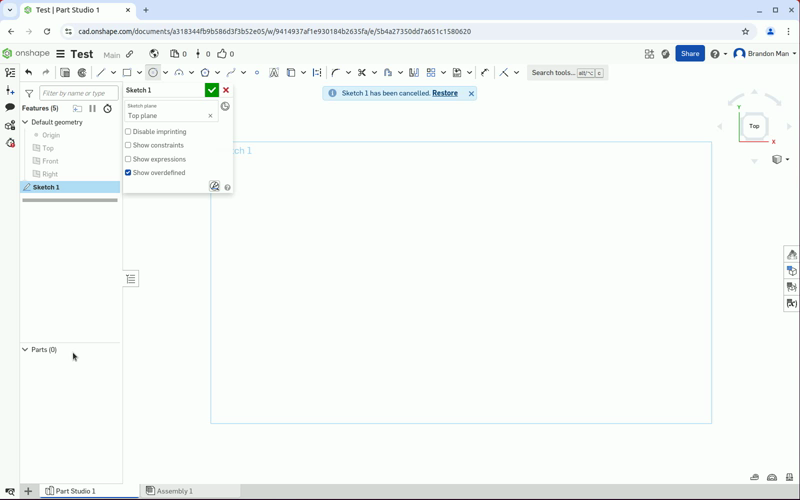
mouse_move(461, 282)
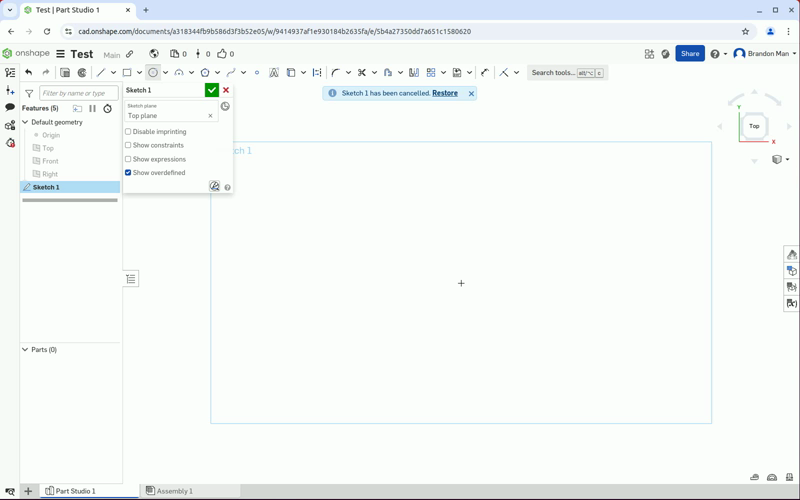
click(461, 282)
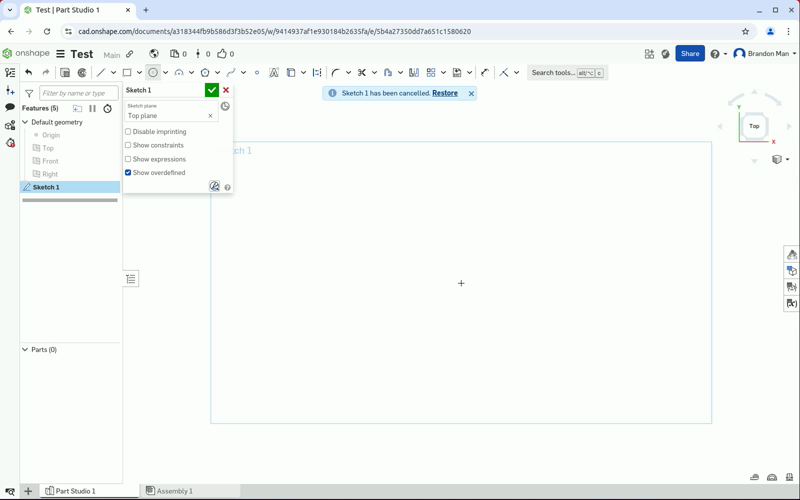
key_up(shift)
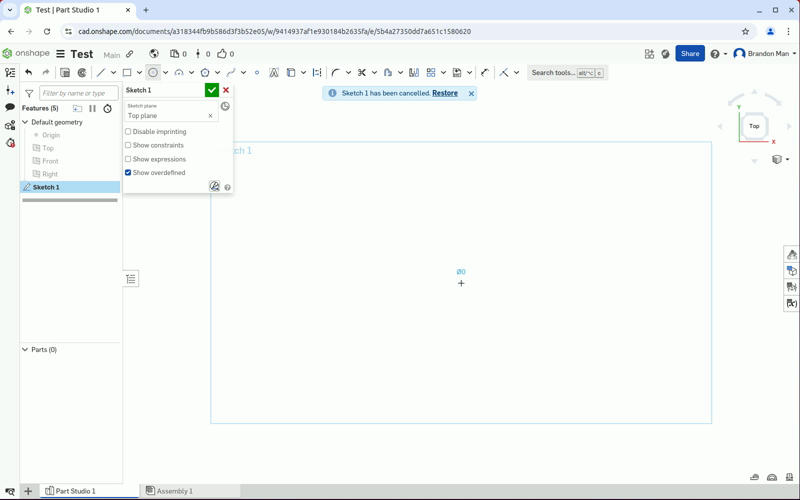
mouse_move(463, 282)
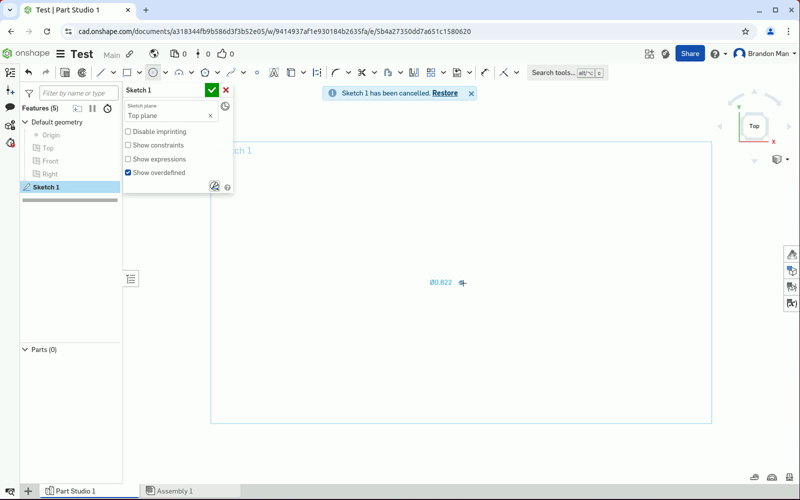
scroll(6)
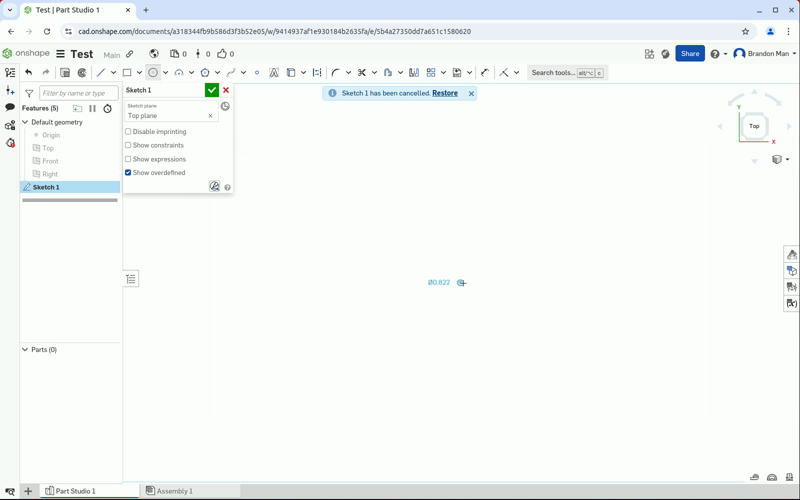
scroll(6)
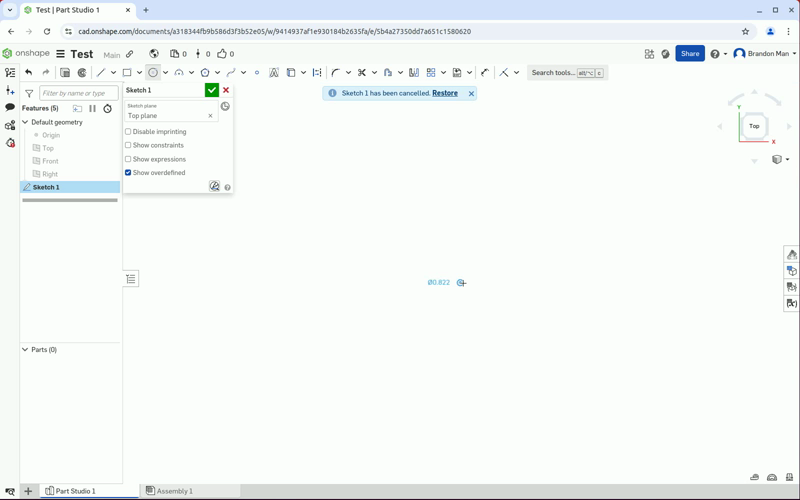
scroll(6)
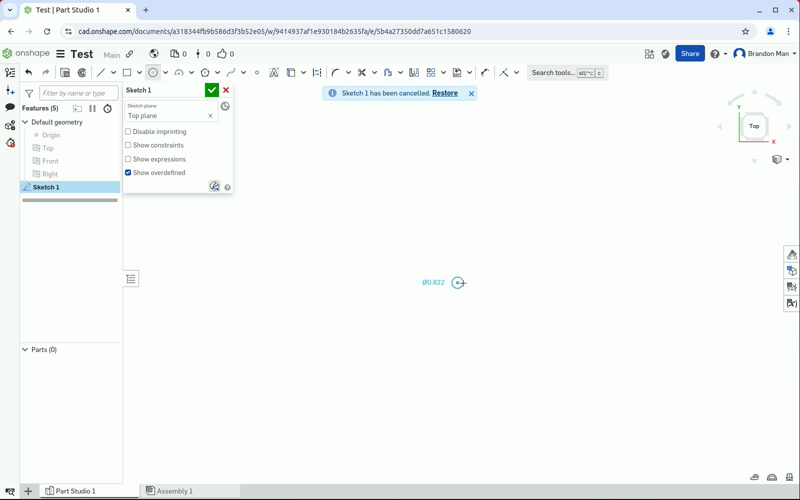
scroll(6)
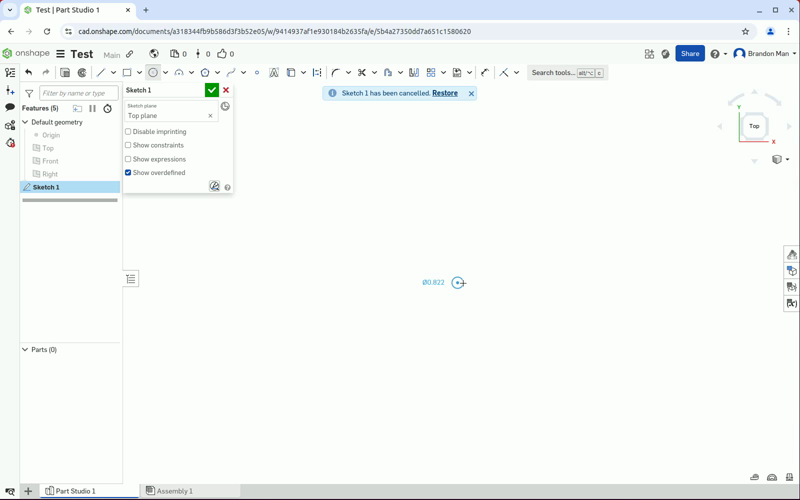
scroll(6)
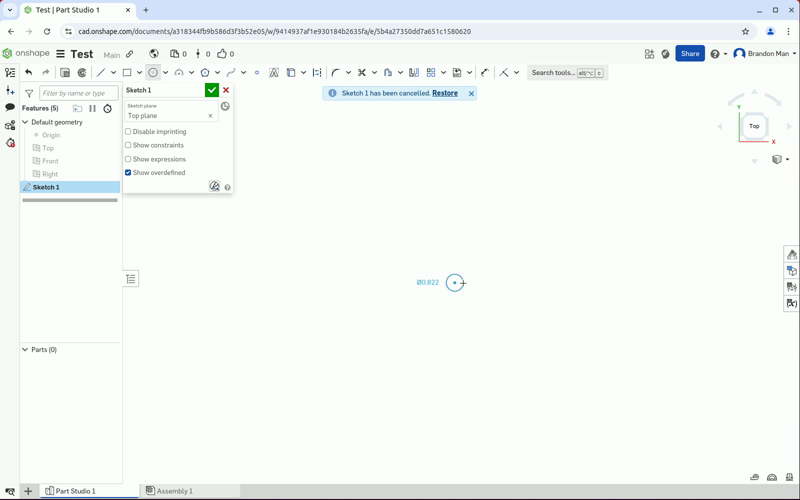
scroll(6)
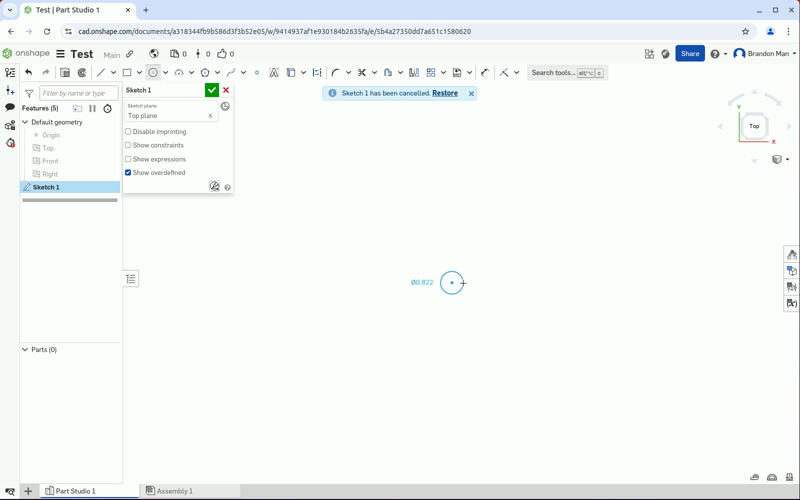
scroll(6)
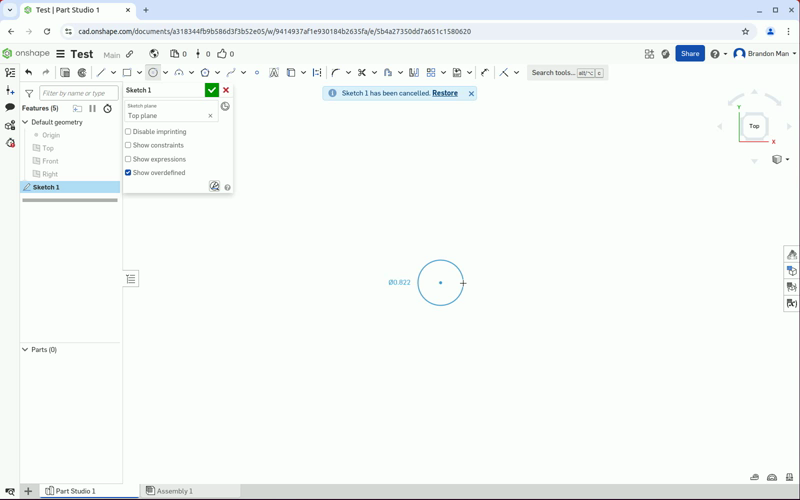
click(463, 282)
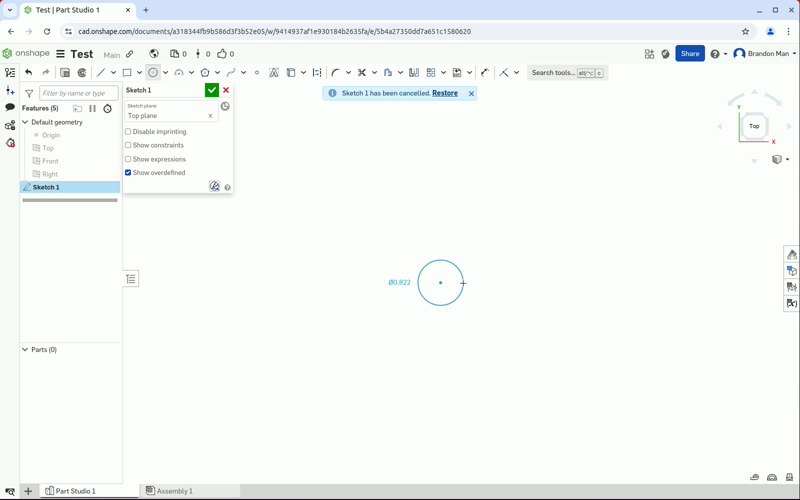
scroll(-6)
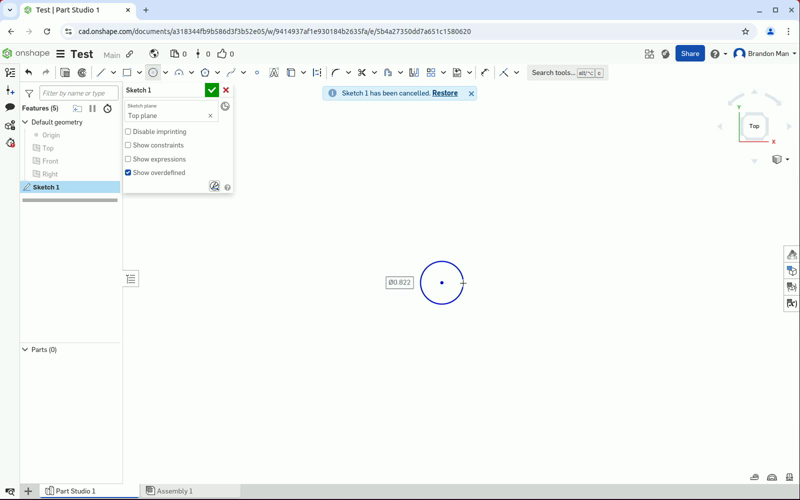
scroll(-6)
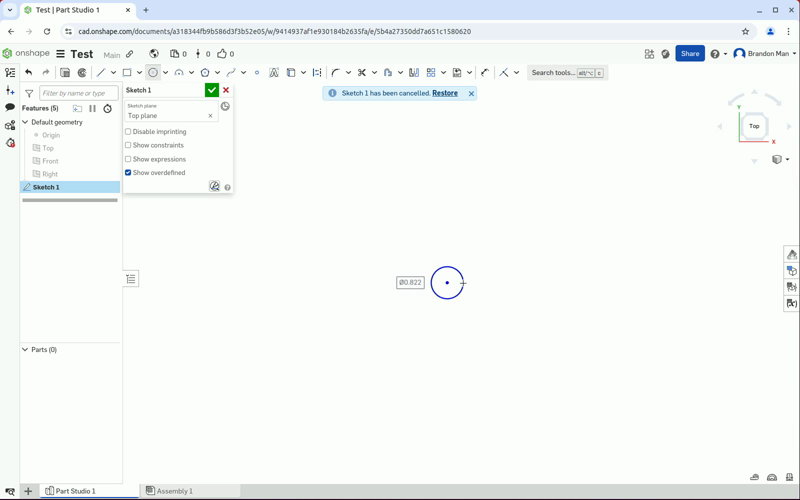
scroll(-6)
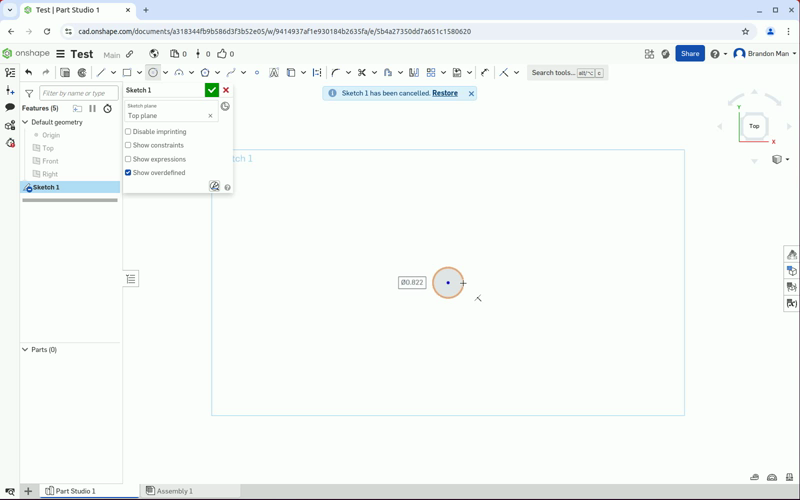
scroll(-6)
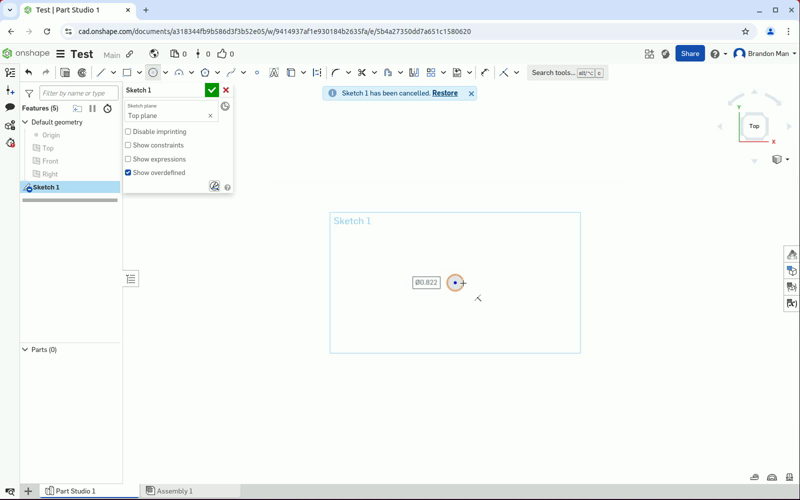
scroll(-6)
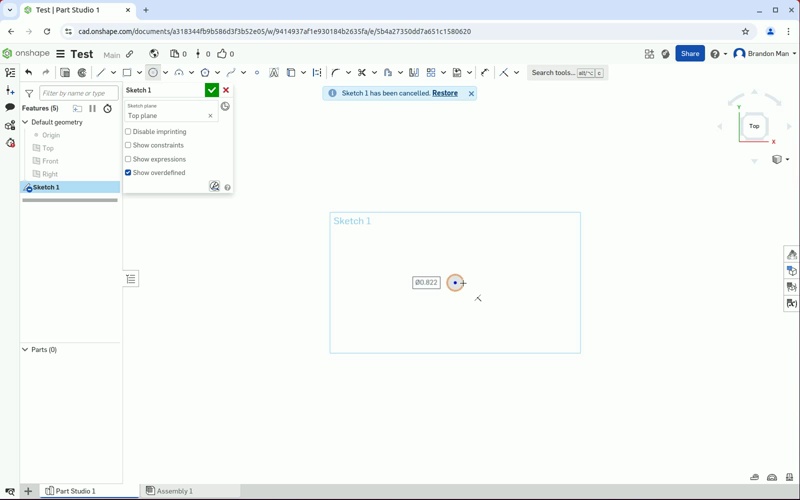
scroll(-6)
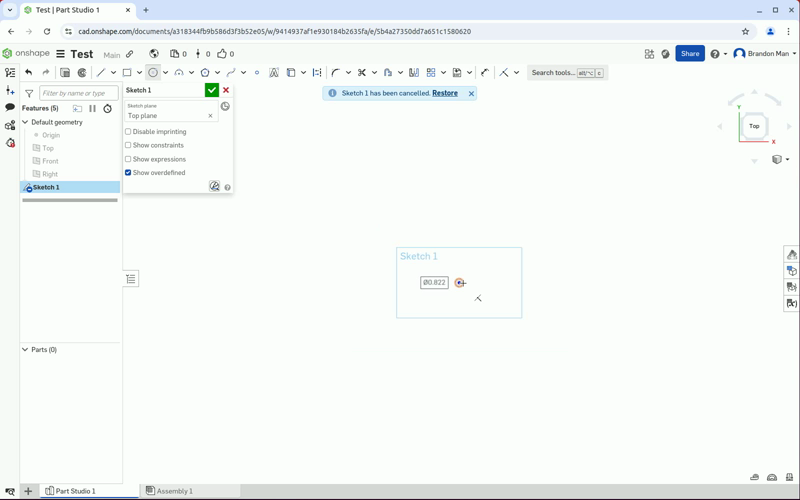
scroll(-6)
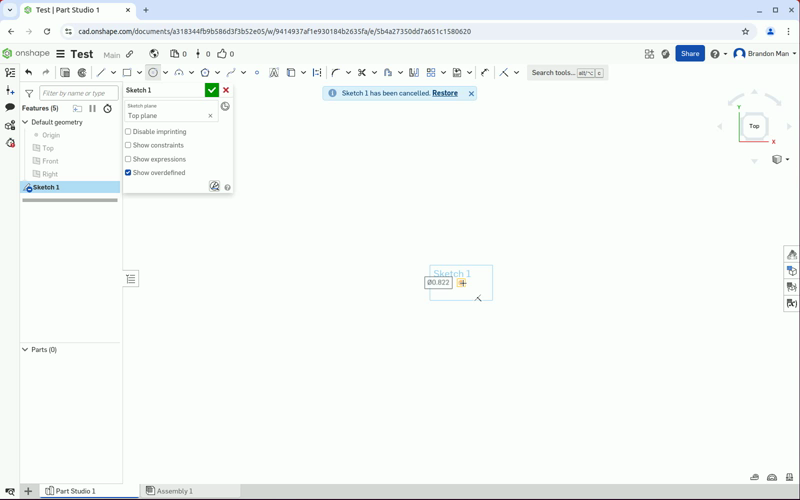
key(esc)
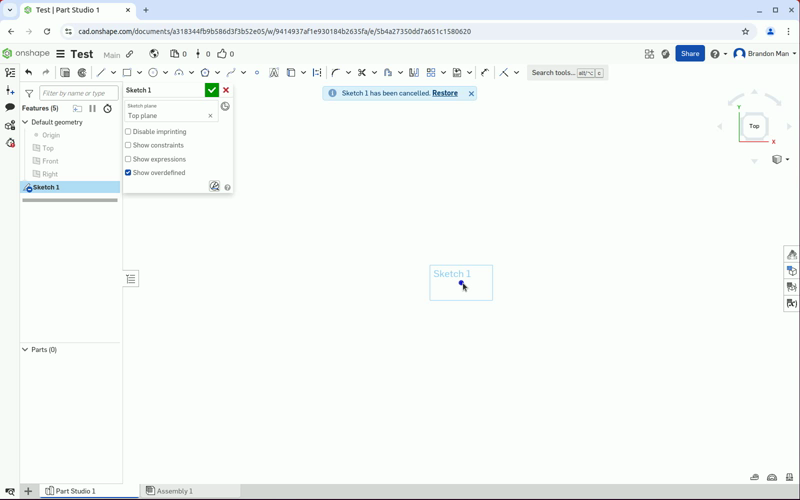
mouse_move(460, 283)
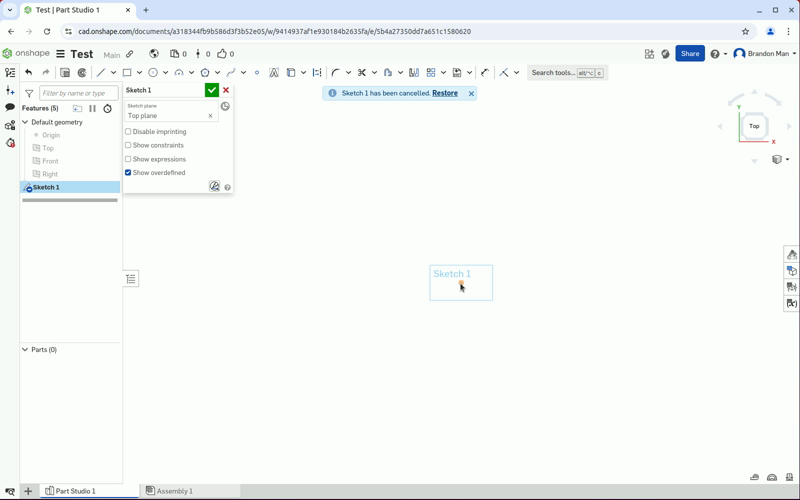
scroll(6)
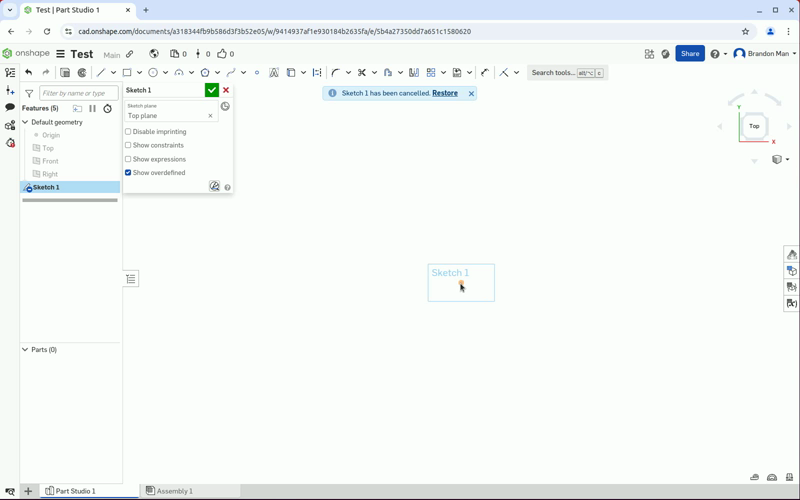
scroll(6)
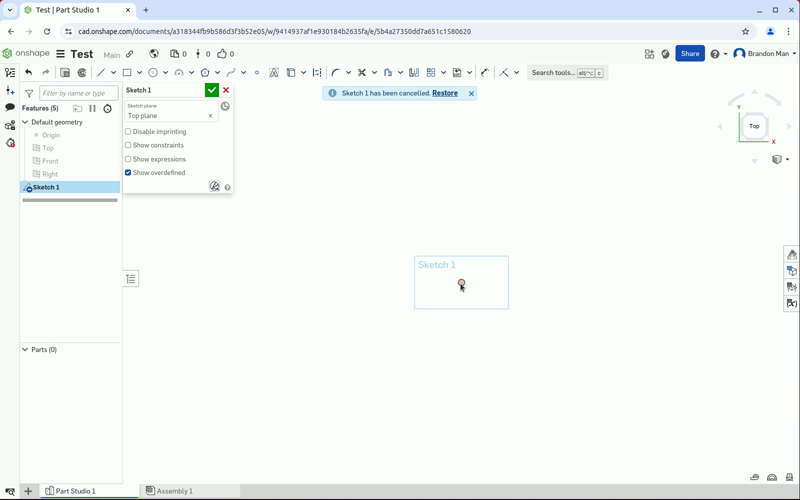
scroll(6)
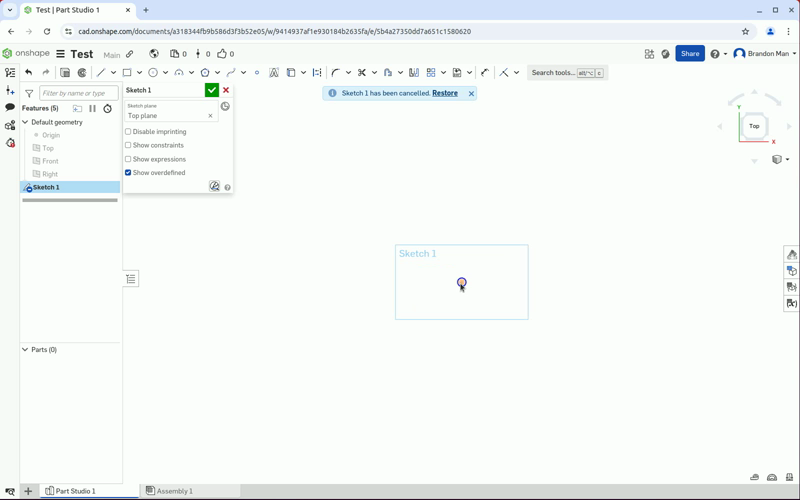
scroll(6)
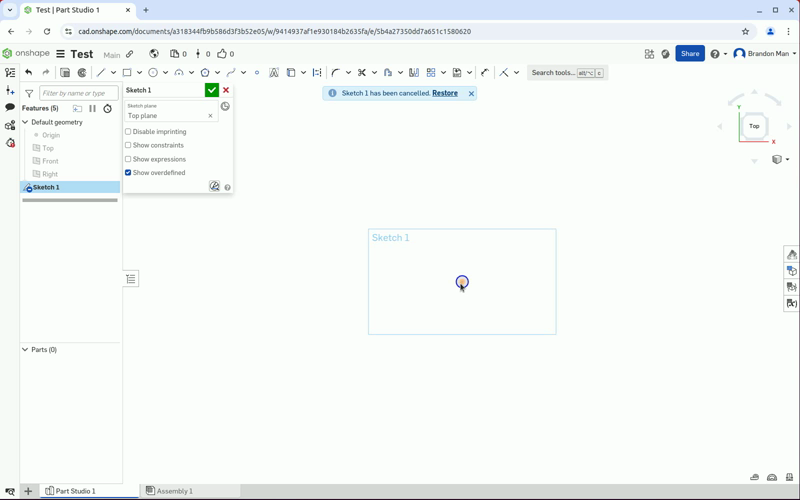
scroll(6)
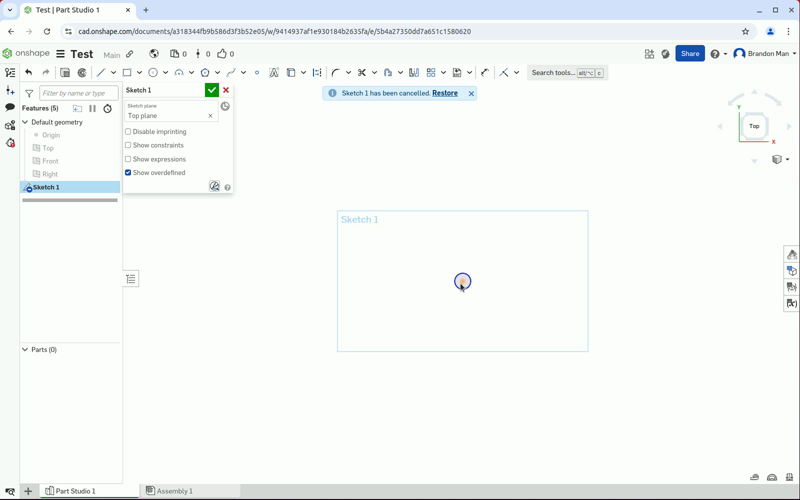
scroll(6)
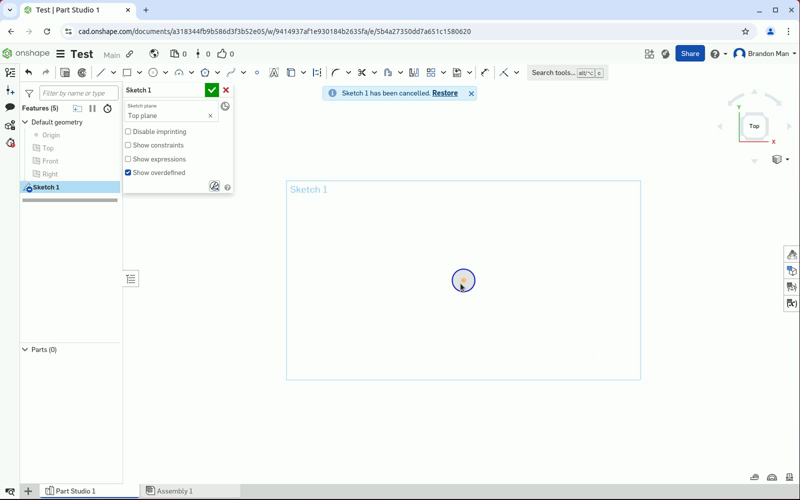
scroll(6)
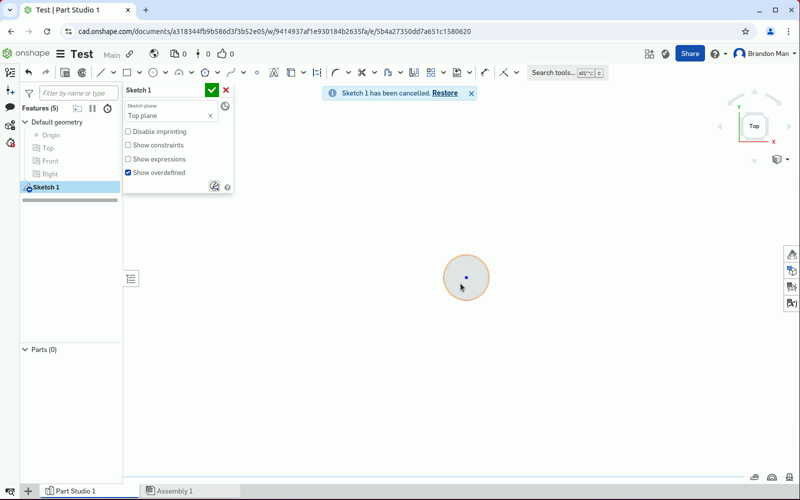
click(460, 283)
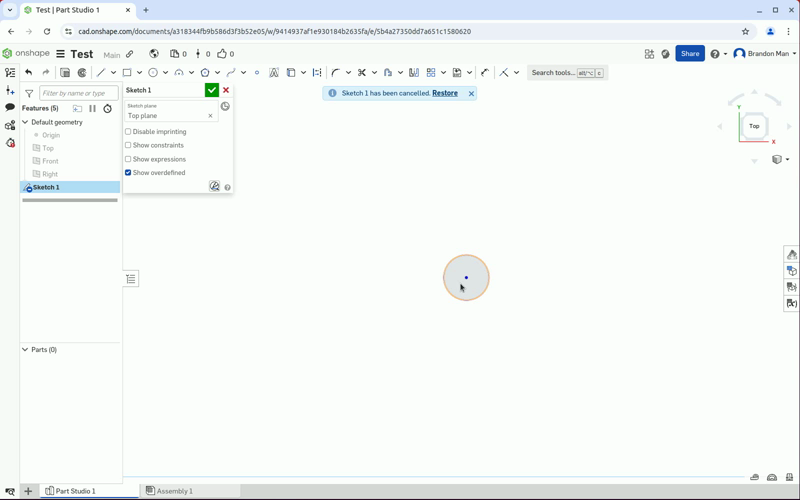
scroll(-6)
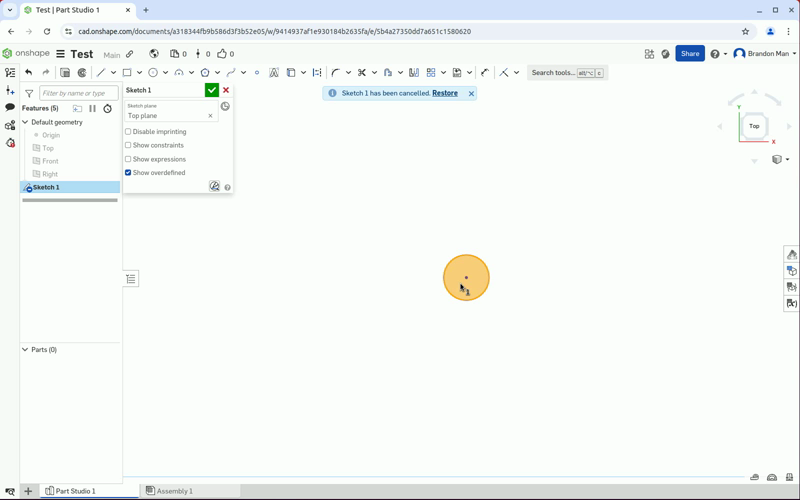
scroll(-6)
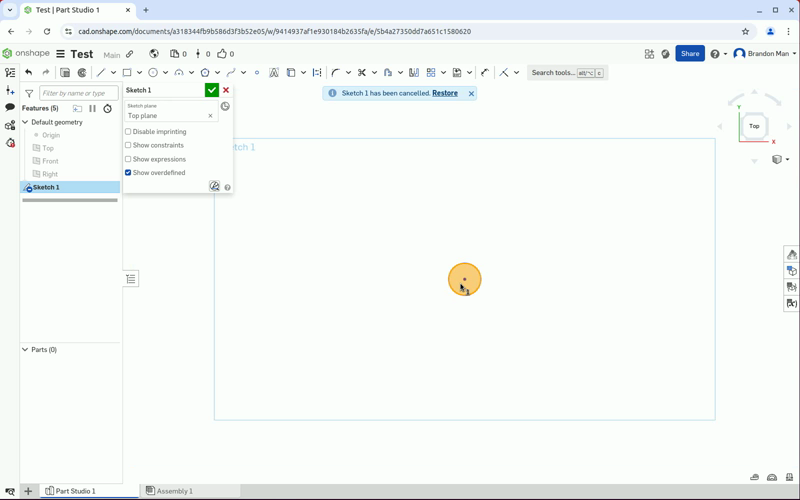
scroll(-6)
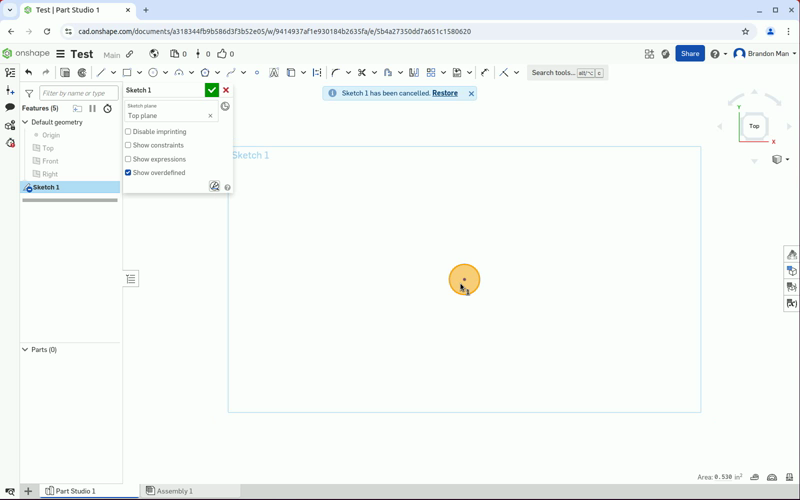
scroll(-6)
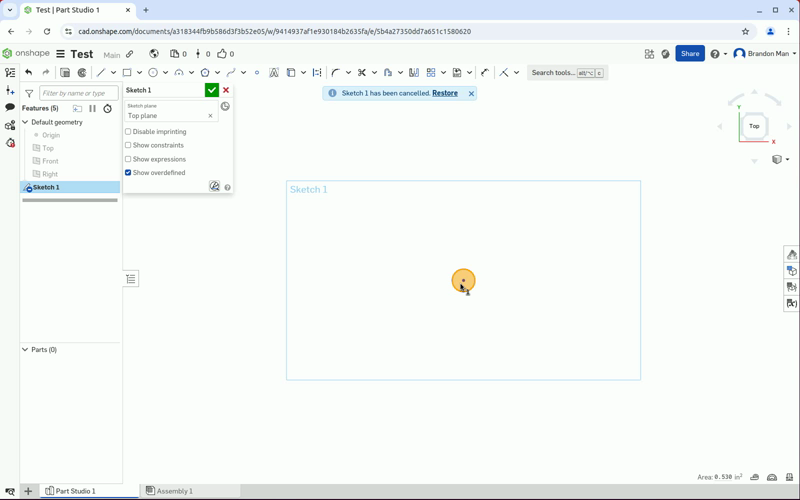
scroll(-6)
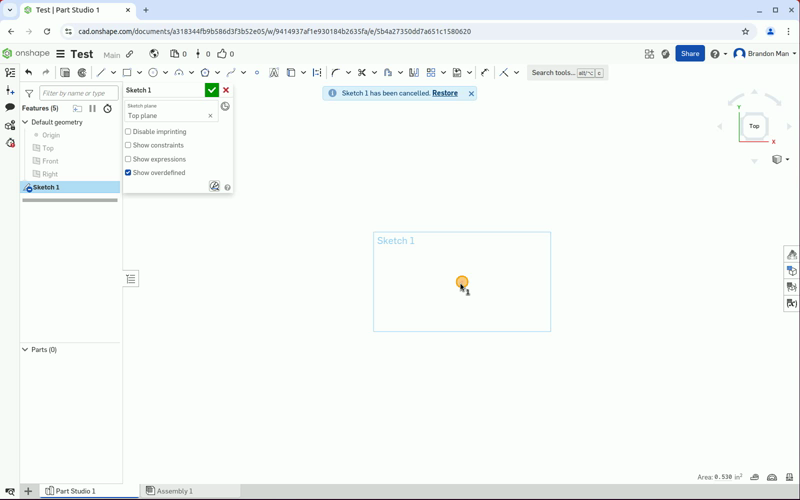
scroll(-6)
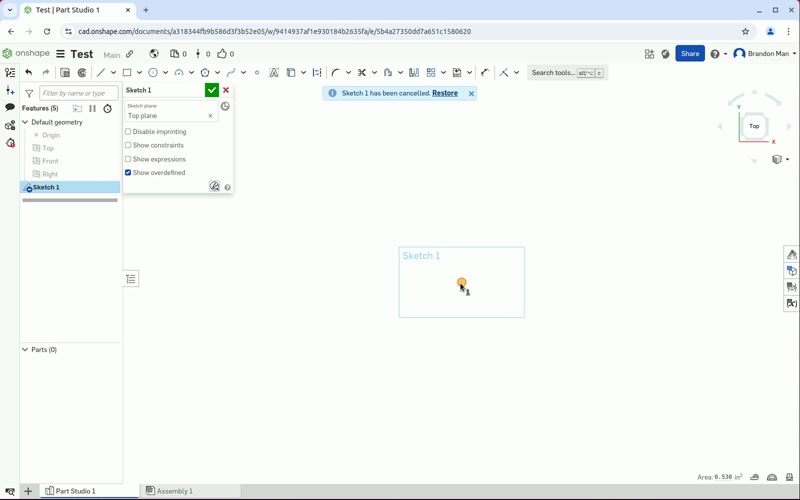
scroll(-6)
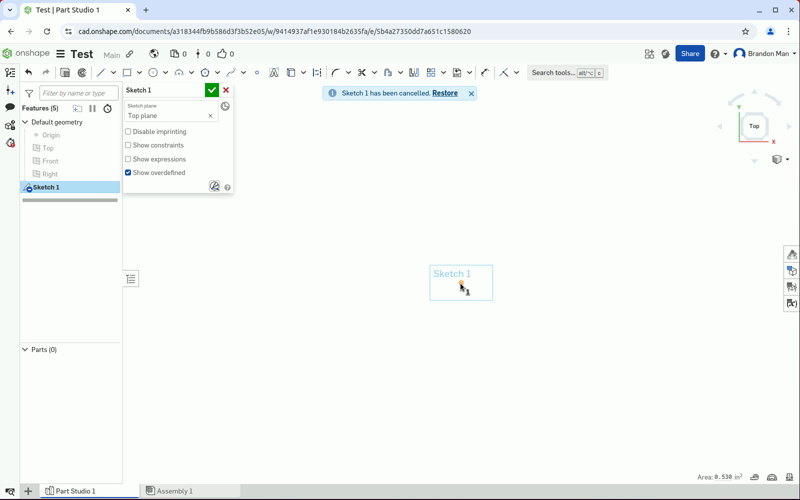
mouse_move(73, 352)
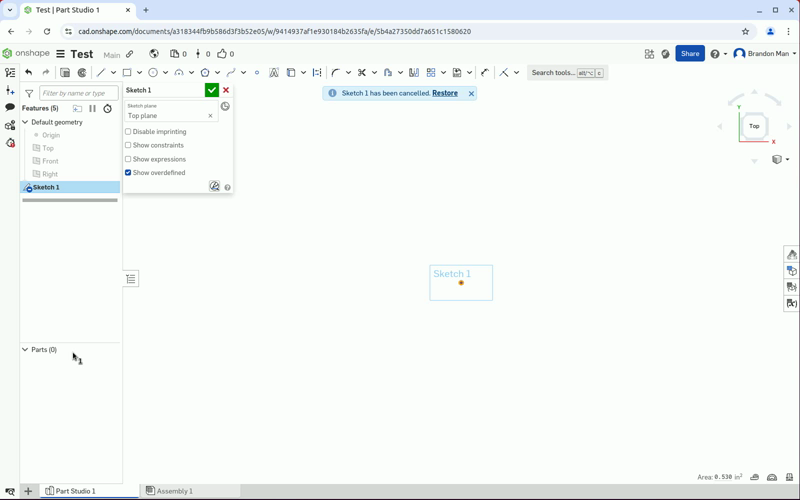
key(shift+y)
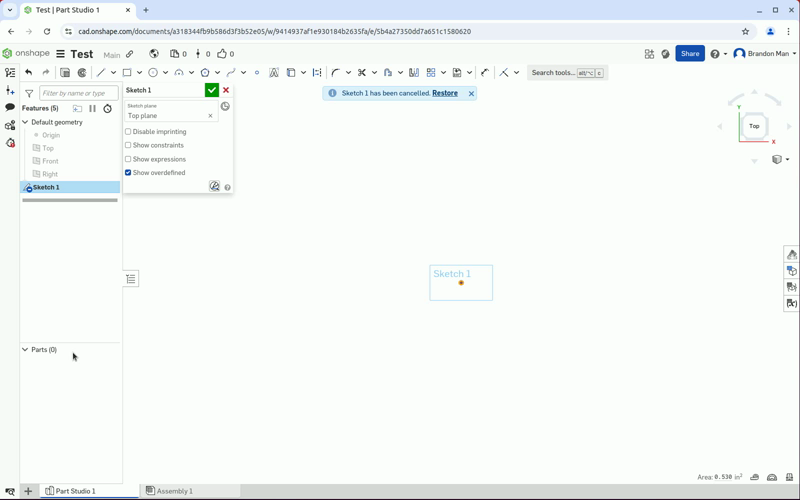
key(shift+e)
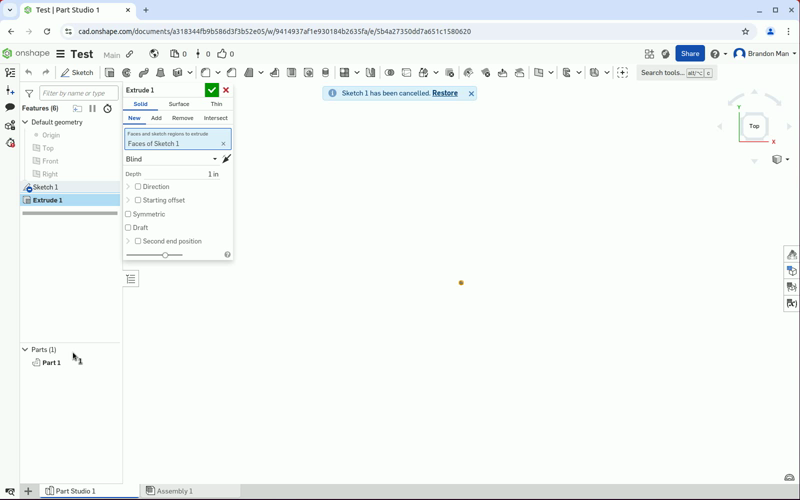
mouse_move(143, 106)
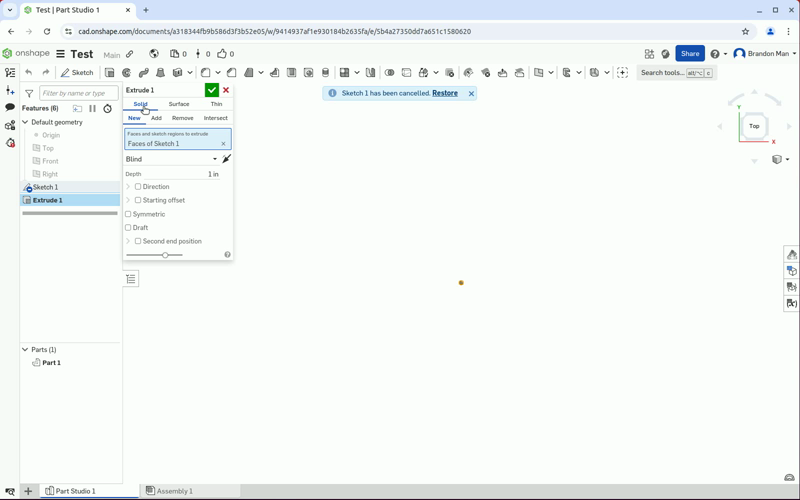
click(143, 106)
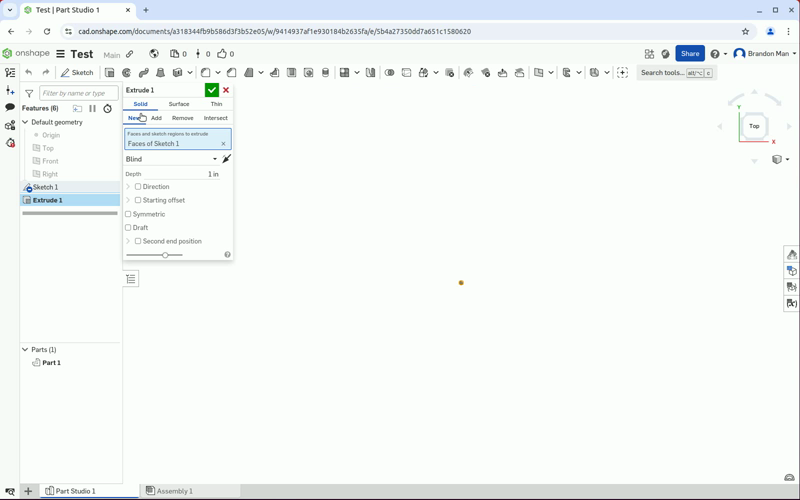
mouse_move(137, 120)
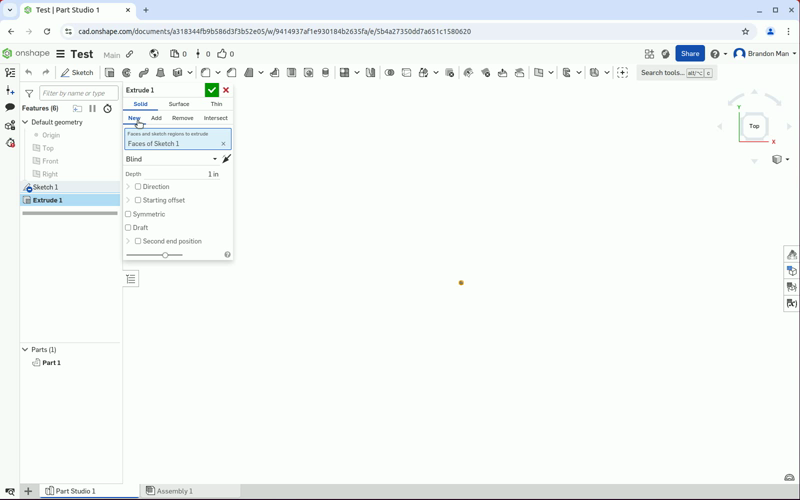
click(137, 120)
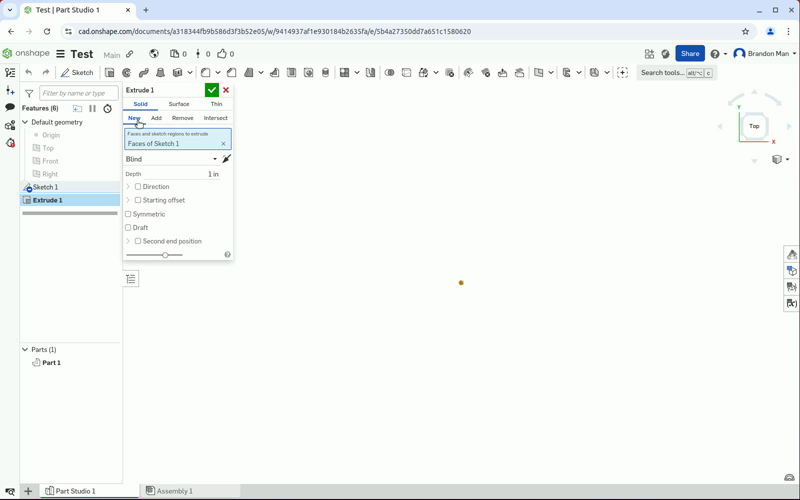
key(tab, 4)
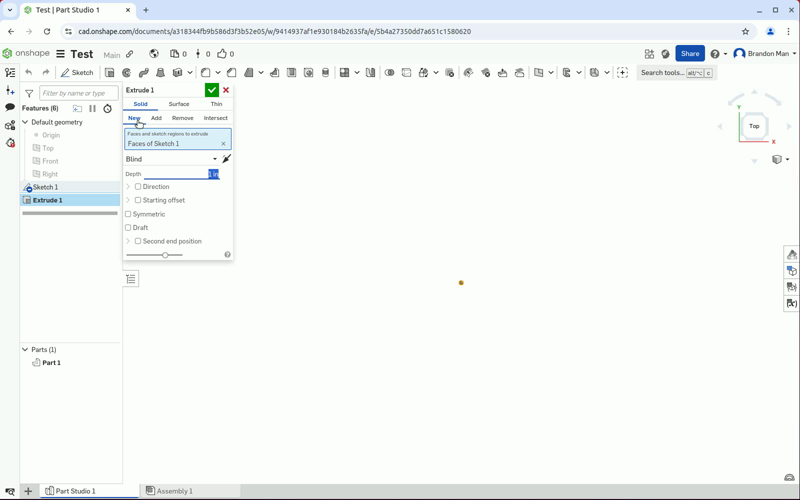
text(23.108)
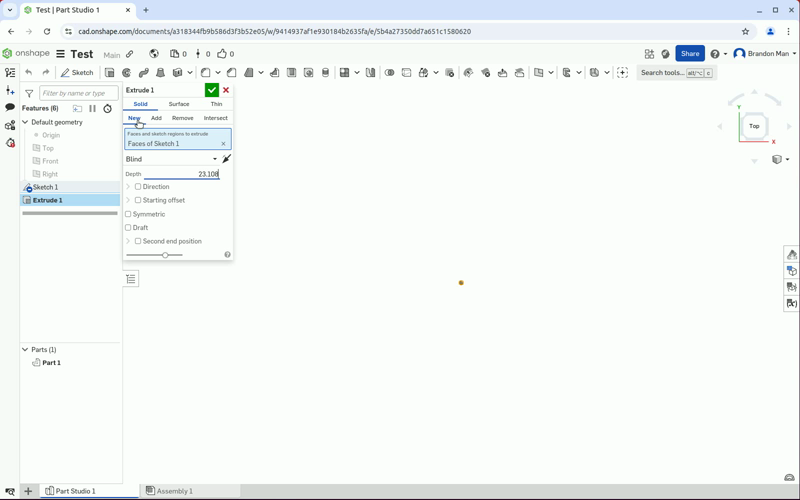
key(enter)
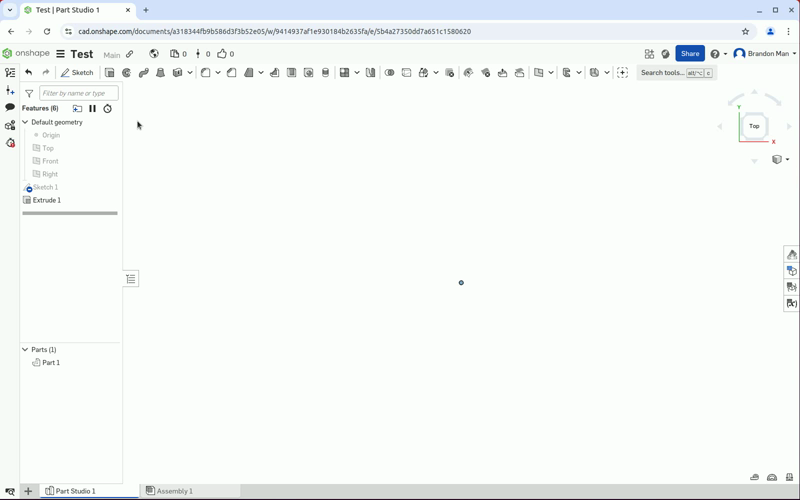
key(shift+h)
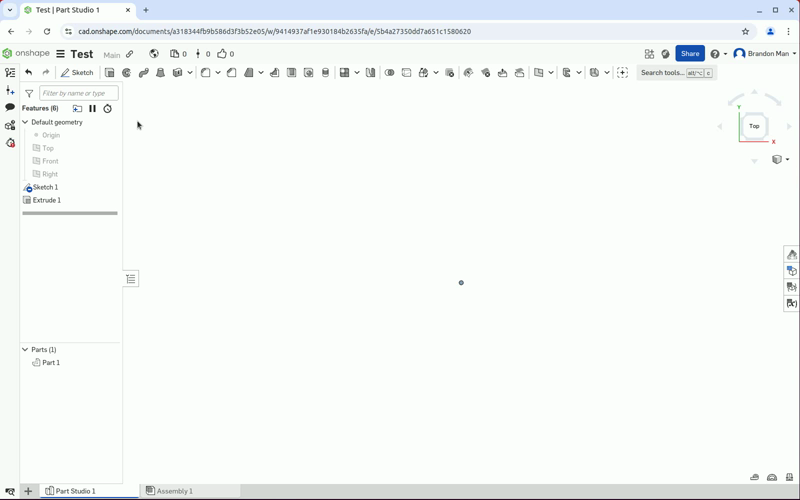
key(shift+h)
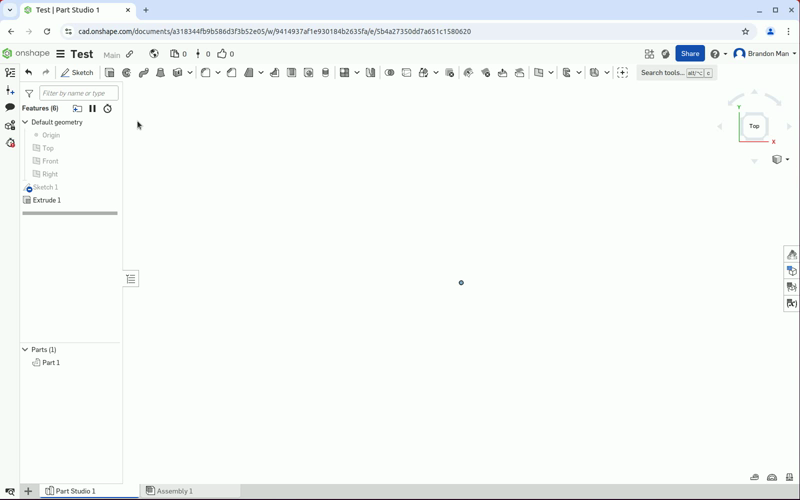
mouse_move(73, 189)
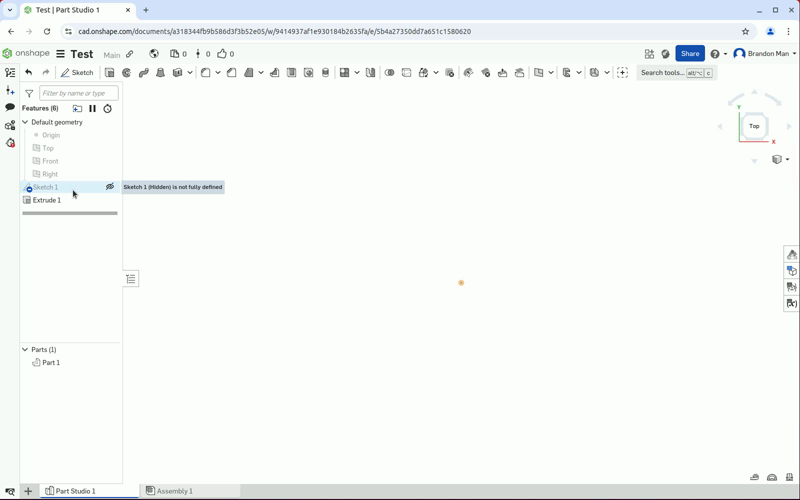
click(73, 189)
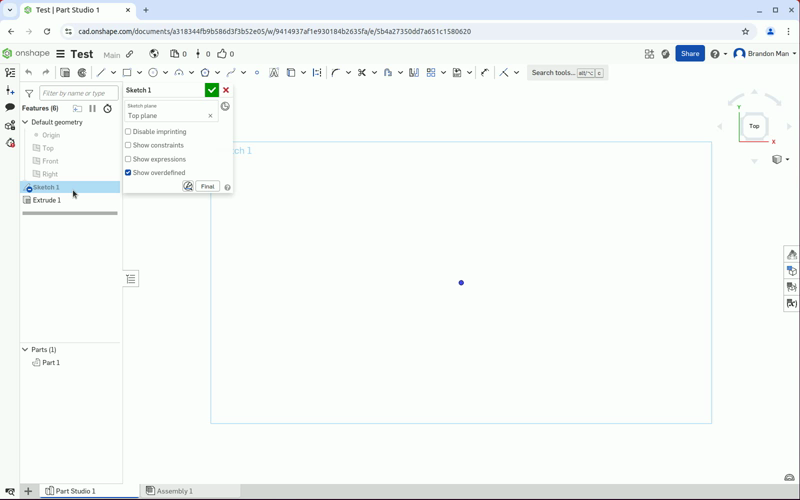
mouse_move(229, 92)
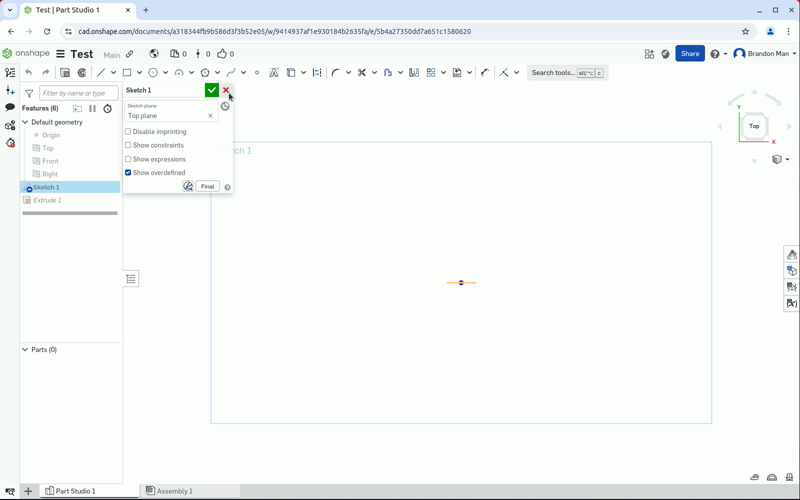
click(229, 92)
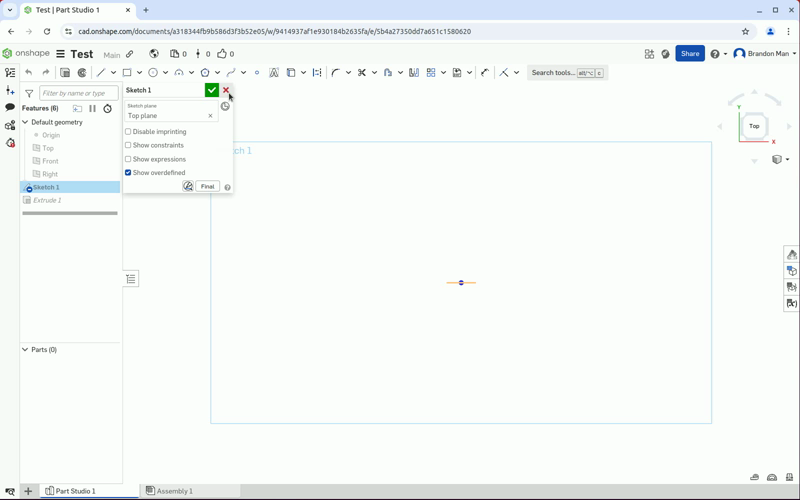
key(shift+s)
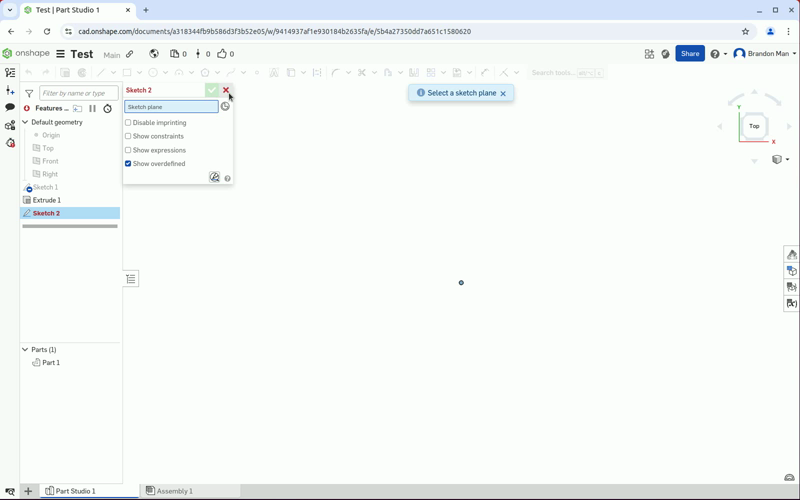
mouse_move(73, 150)
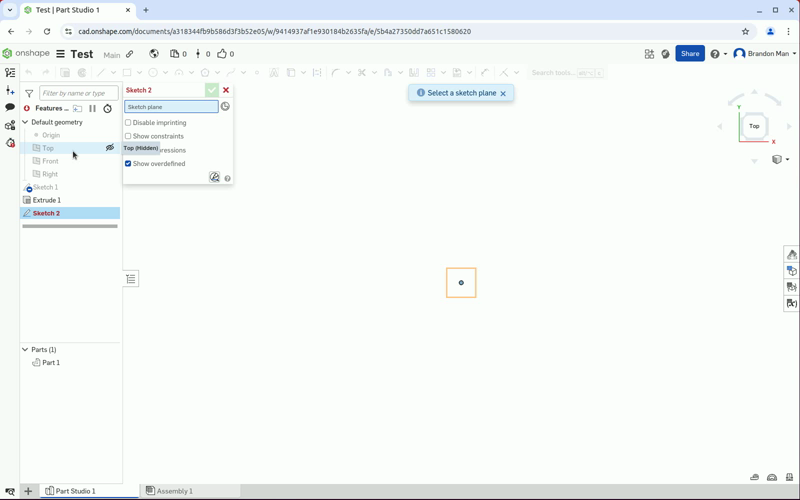
click(73, 150)
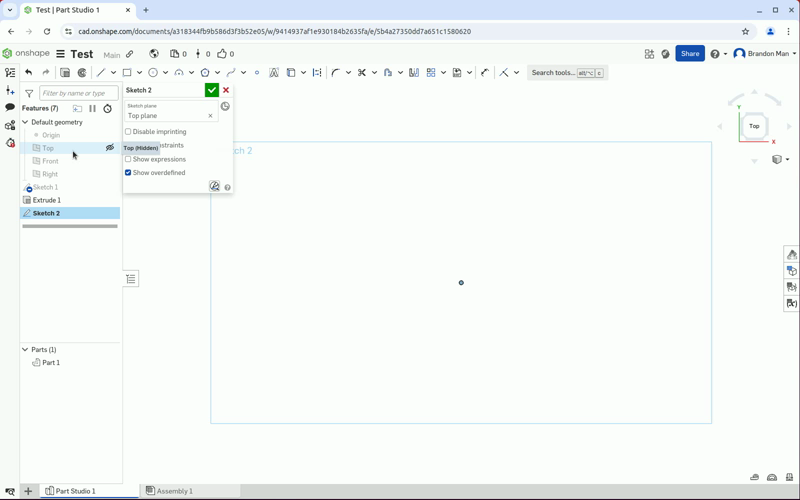
mouse_move(73, 352)
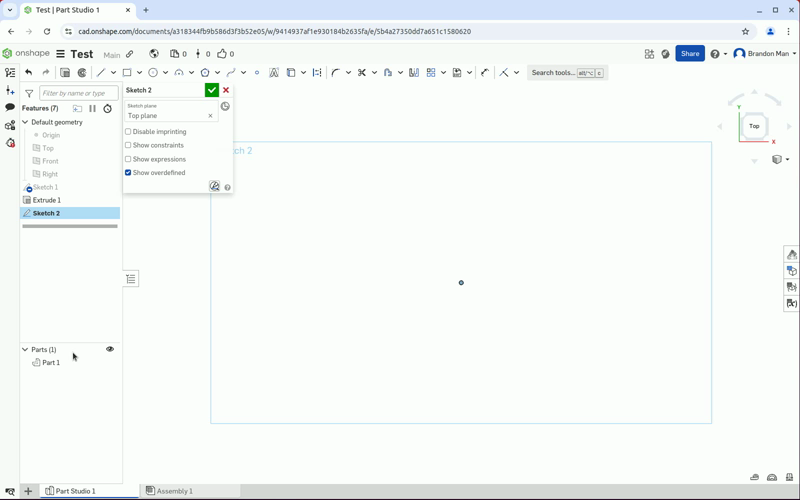
key(y)
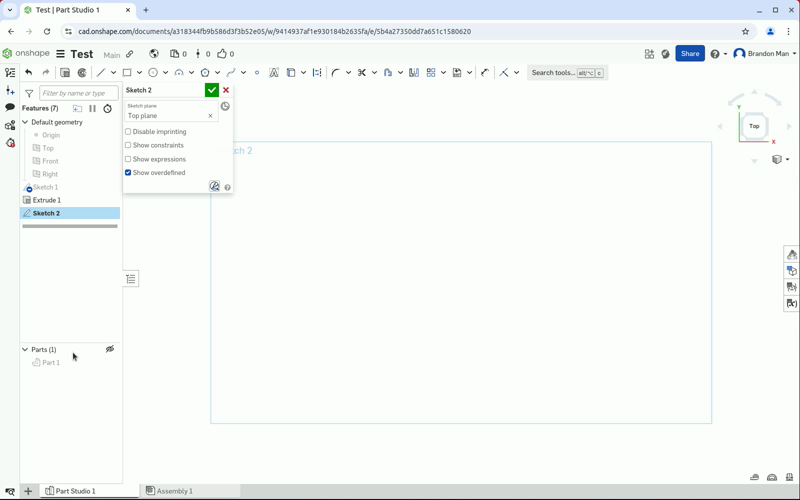
key(c)
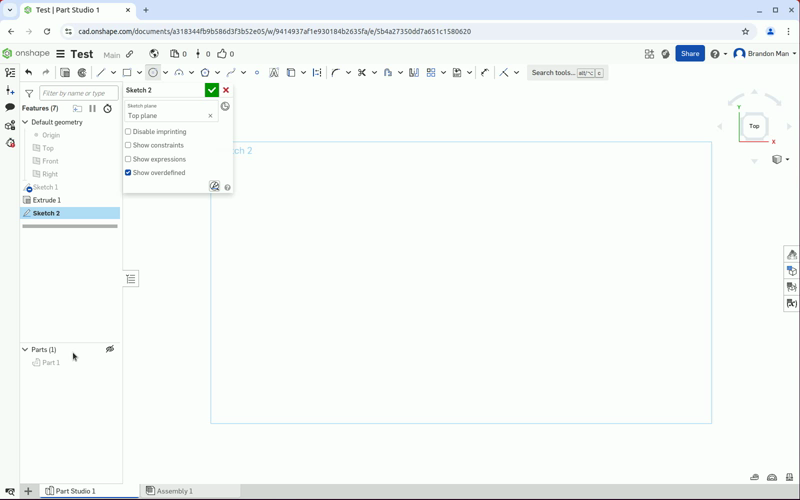
key_down(shift)
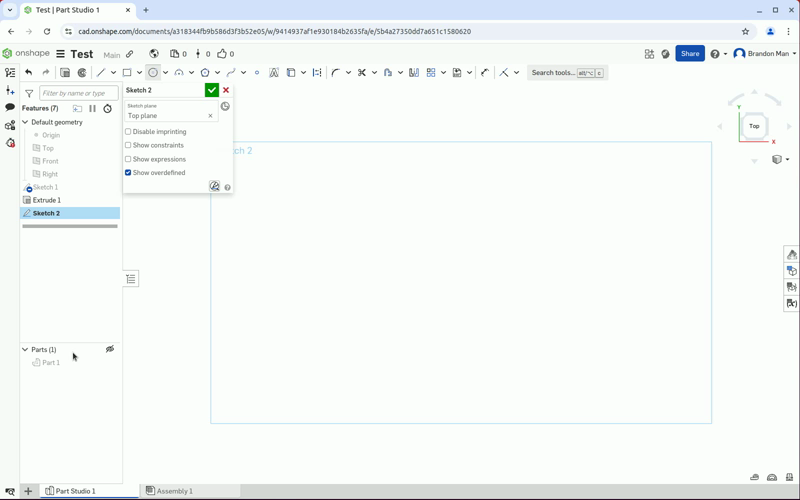
mouse_move(461, 268)
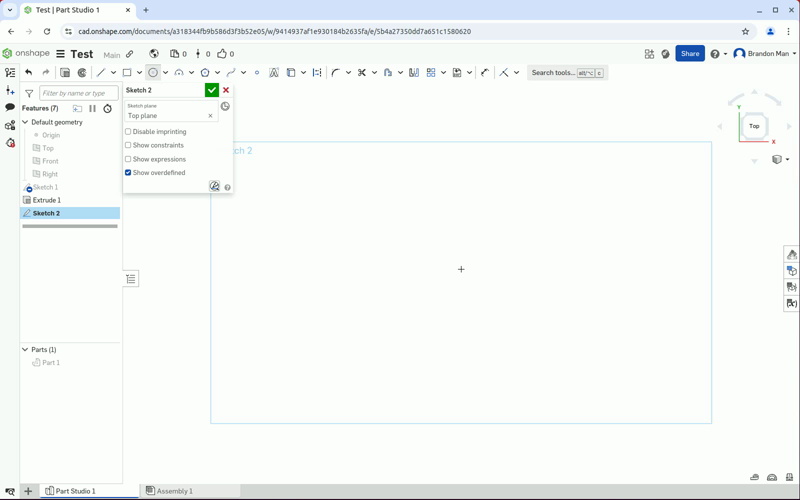
click(461, 268)
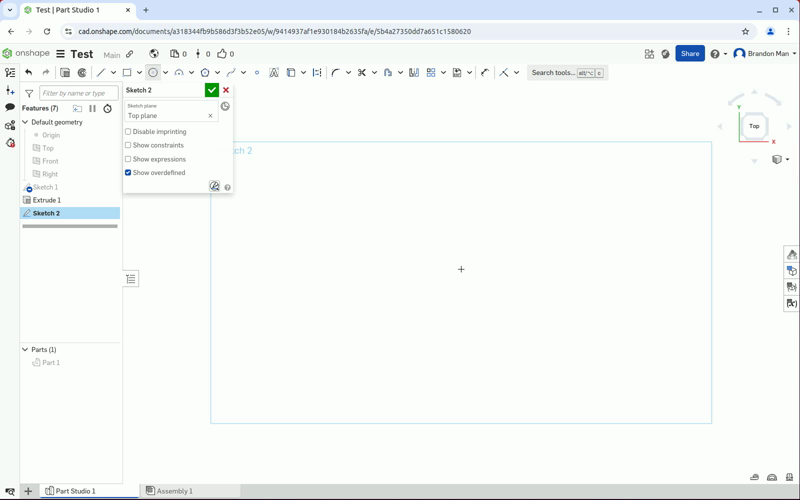
key_up(shift)
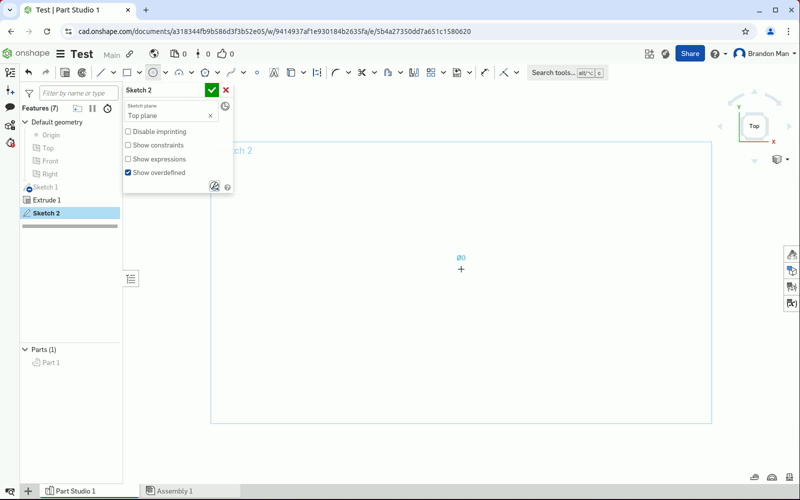
mouse_move(463, 268)
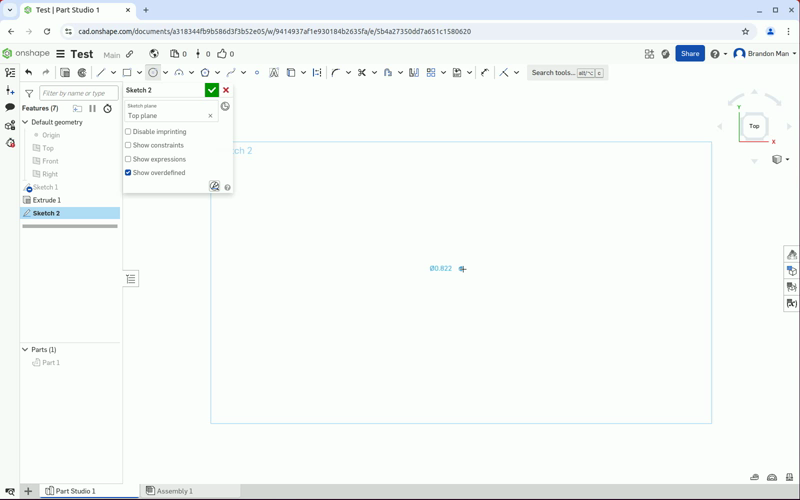
scroll(6)
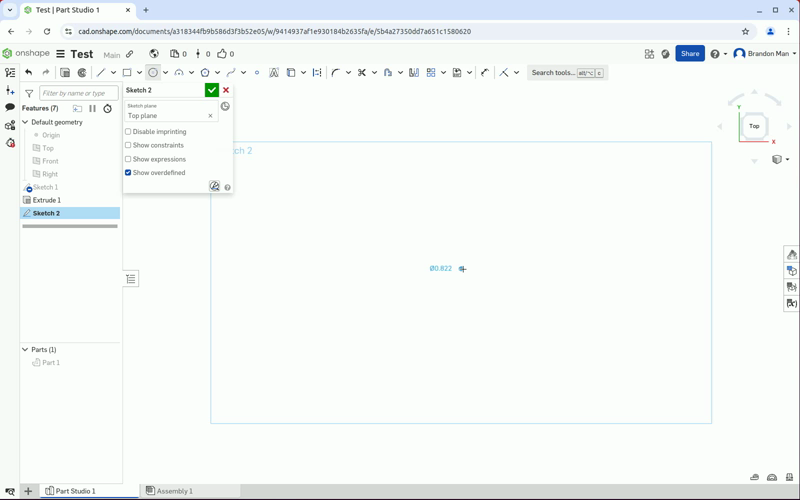
scroll(6)
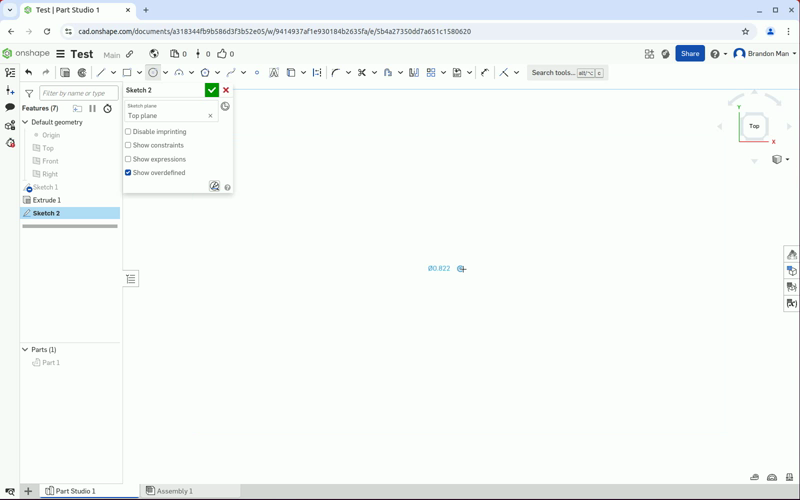
scroll(6)
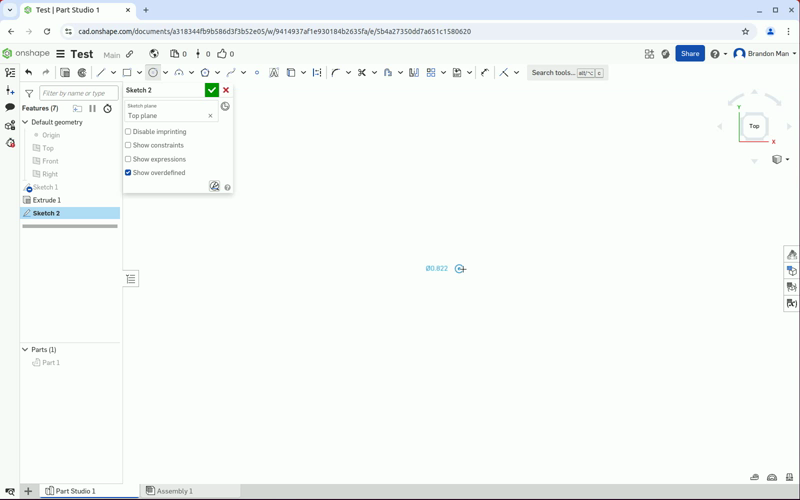
scroll(6)
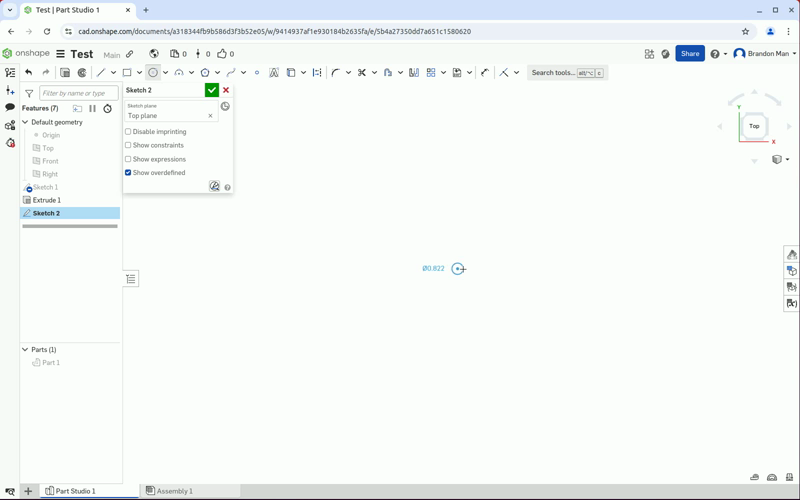
scroll(6)
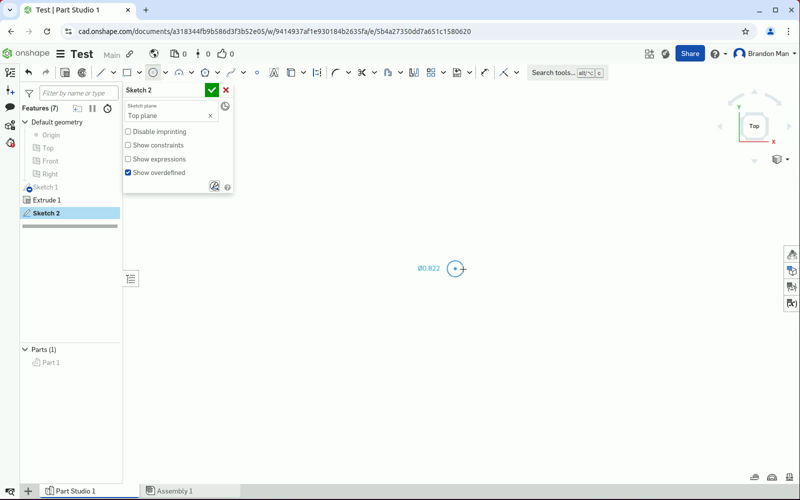
scroll(6)
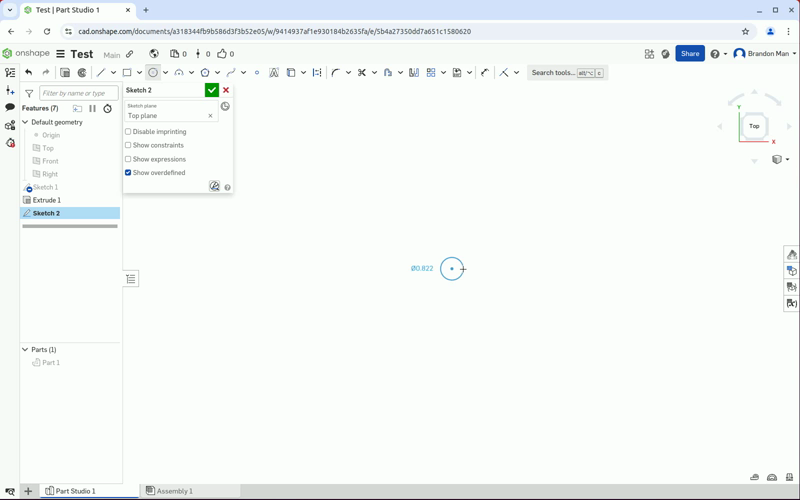
scroll(6)
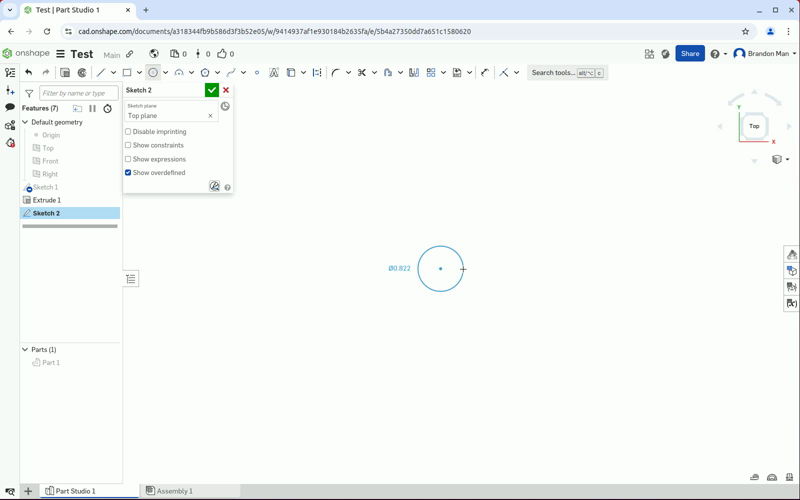
click(463, 268)
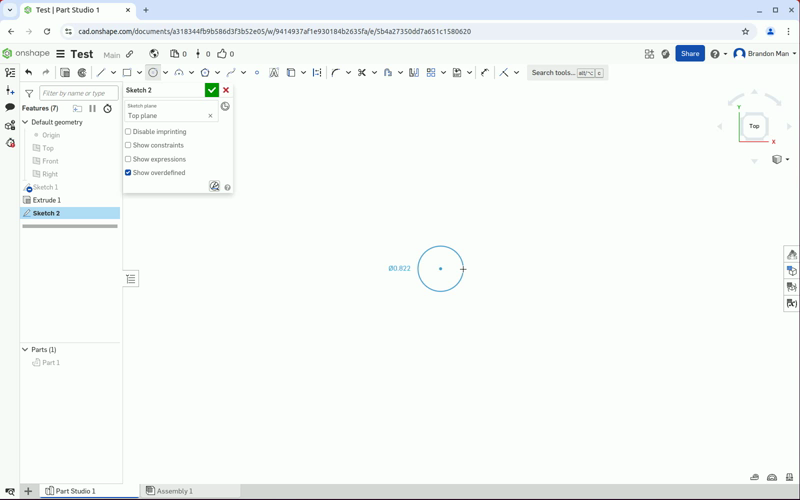
scroll(-6)
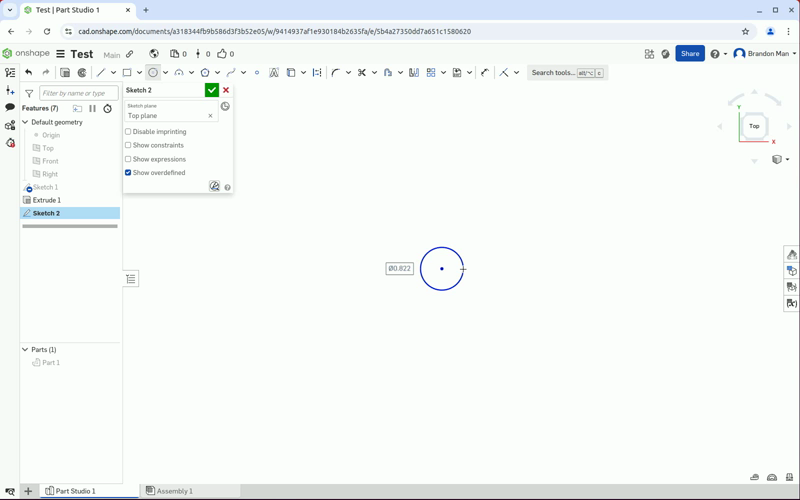
scroll(-6)
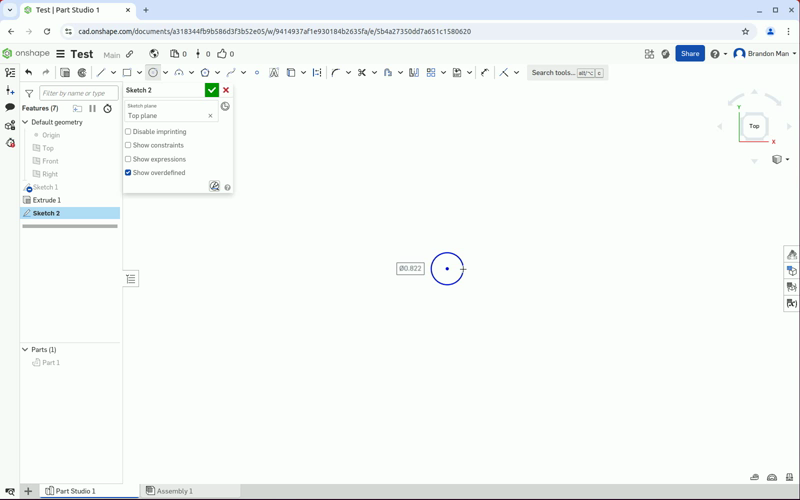
scroll(-6)
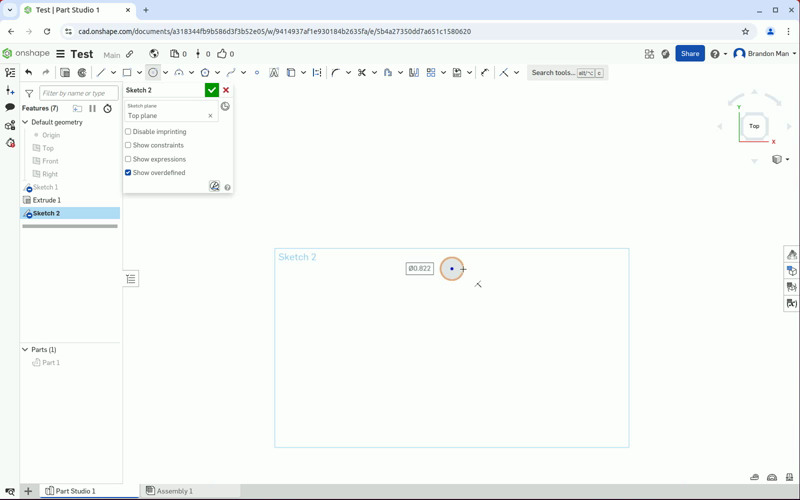
scroll(-6)
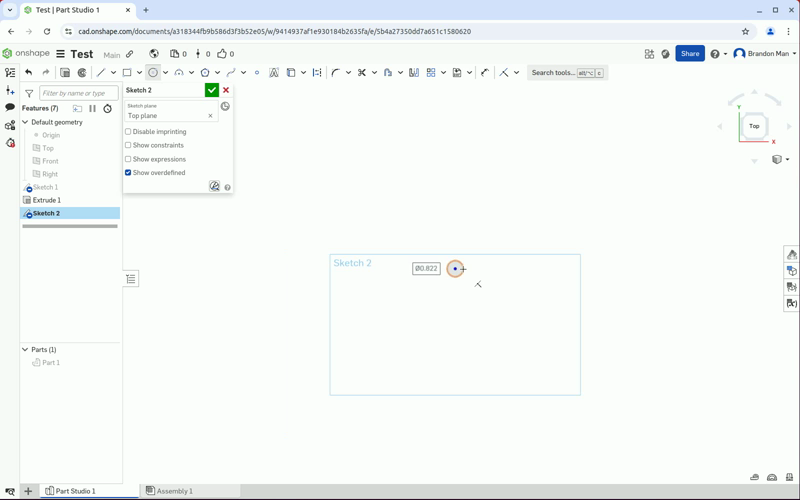
scroll(-6)
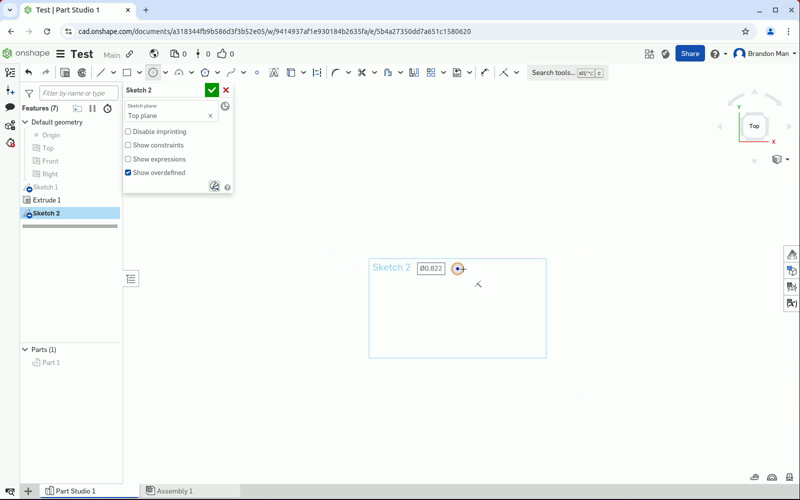
scroll(-6)
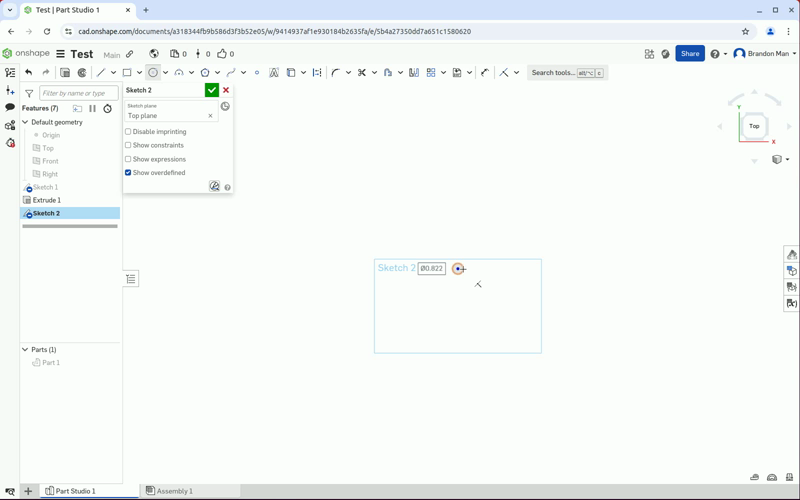
scroll(-6)
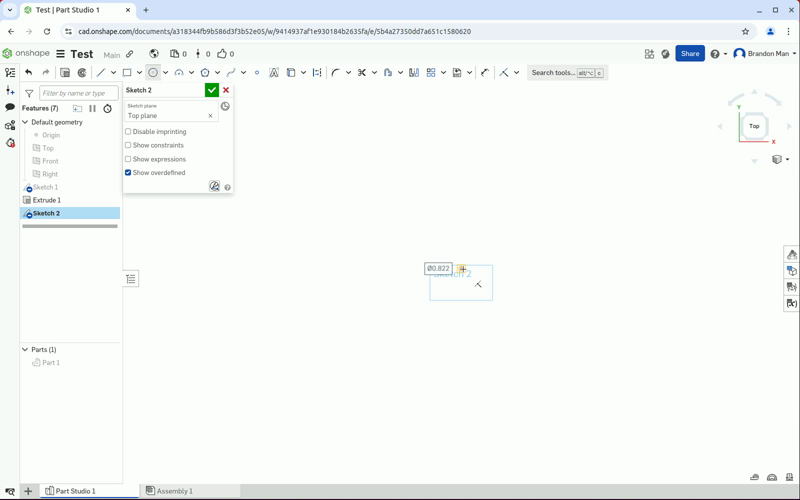
key(esc)
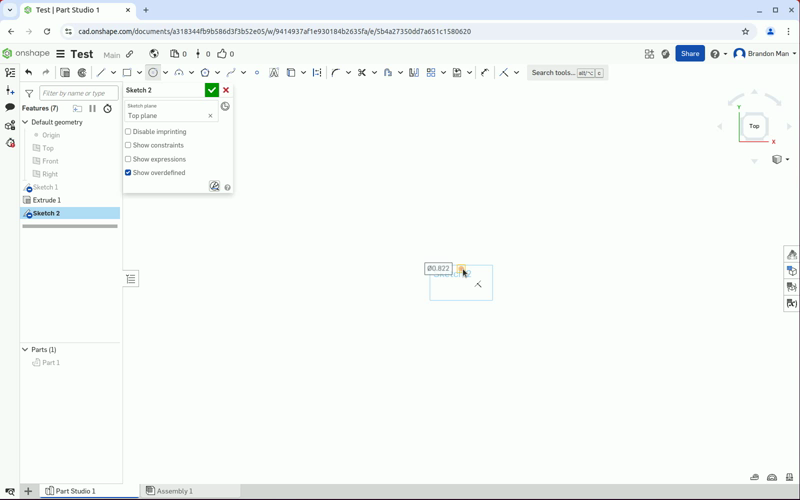
mouse_move(462, 268)
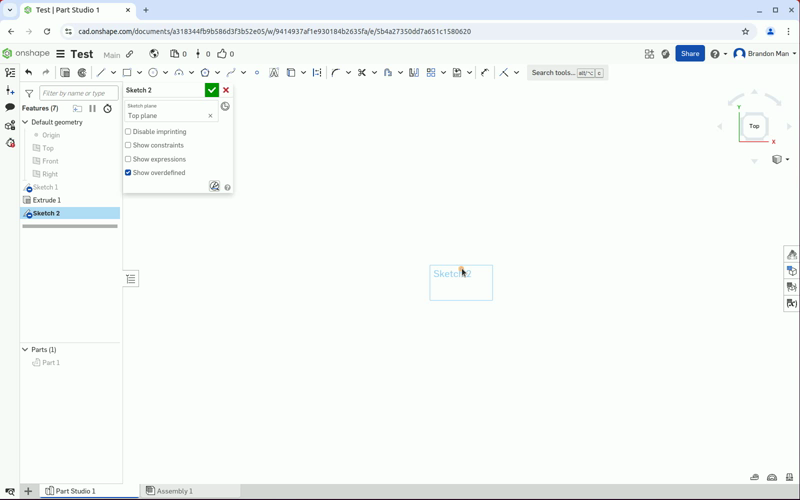
scroll(6)
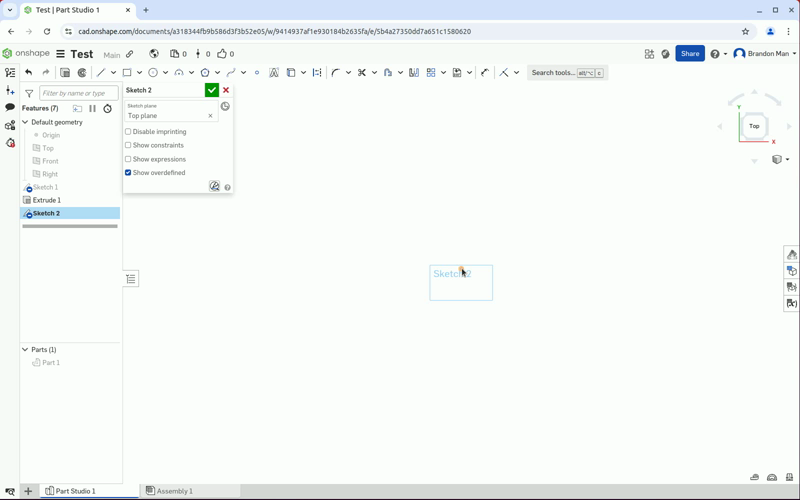
scroll(6)
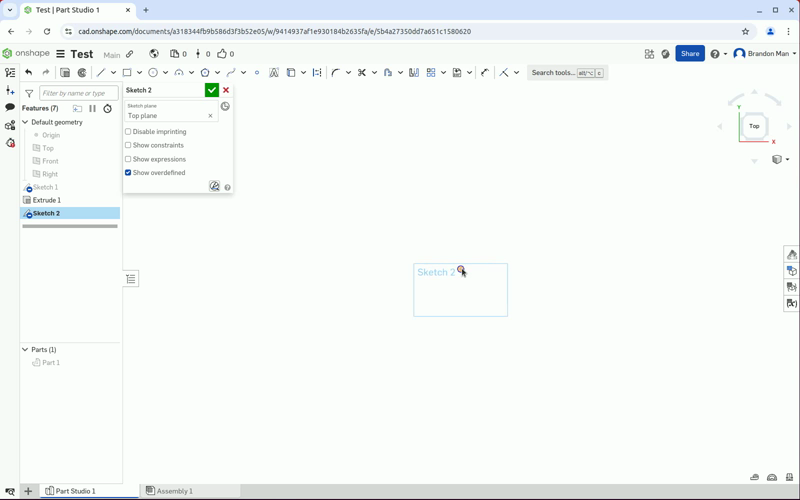
scroll(6)
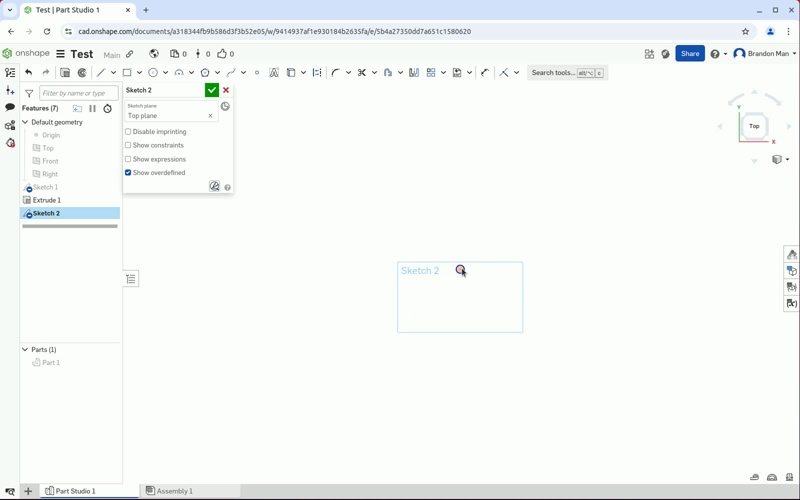
scroll(6)
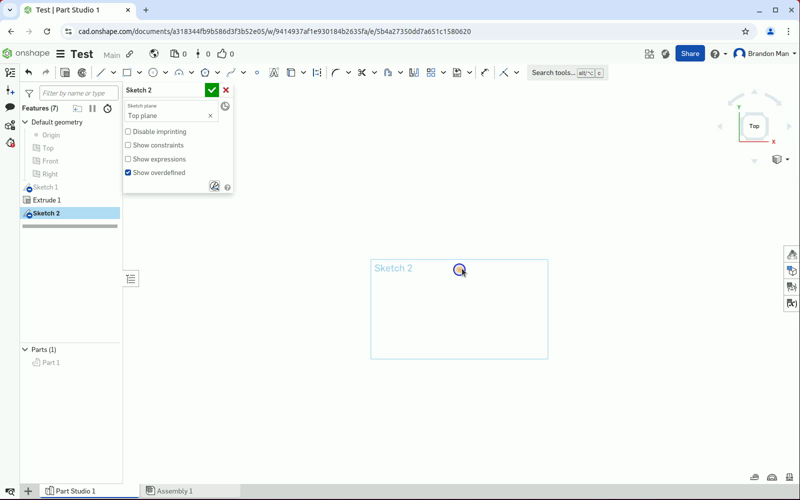
scroll(6)
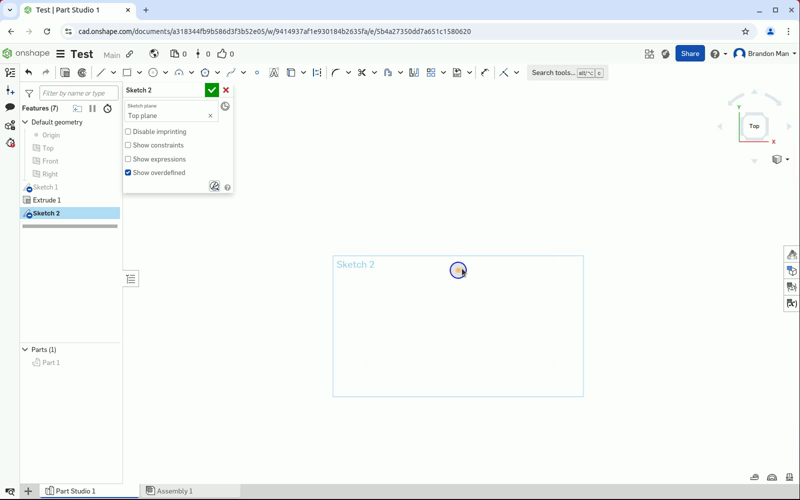
scroll(6)
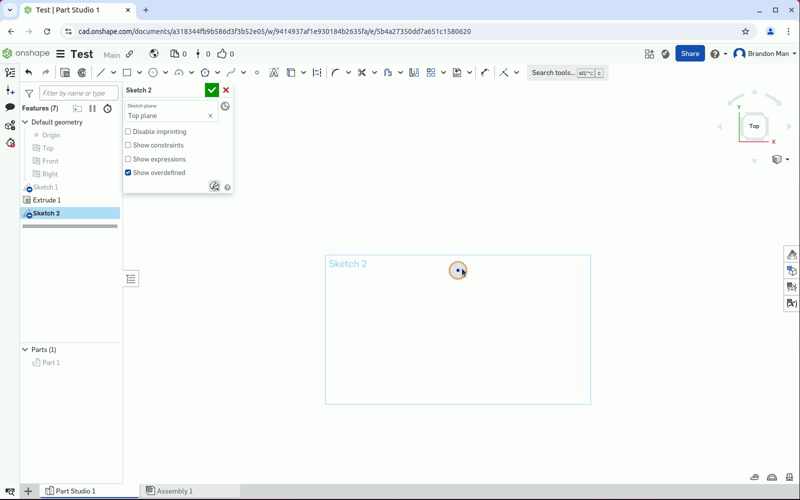
scroll(6)
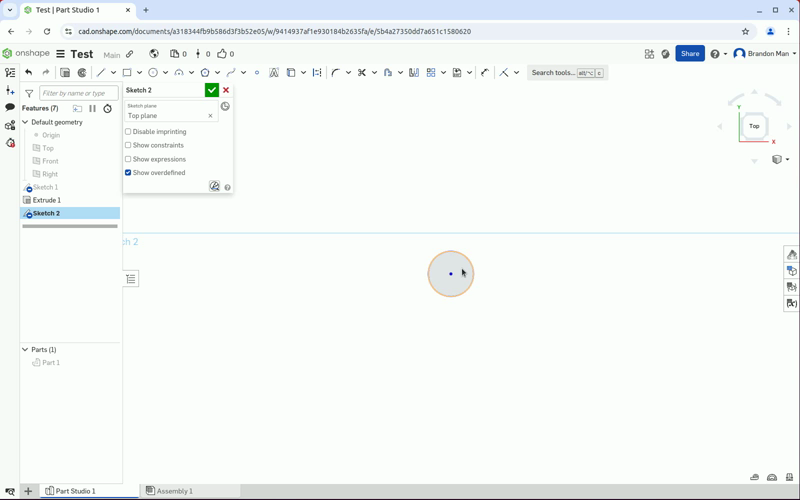
click(462, 268)
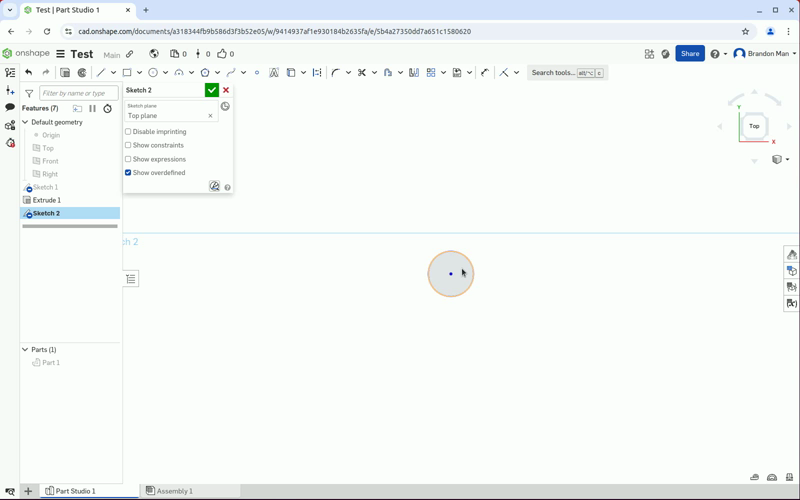
scroll(-6)
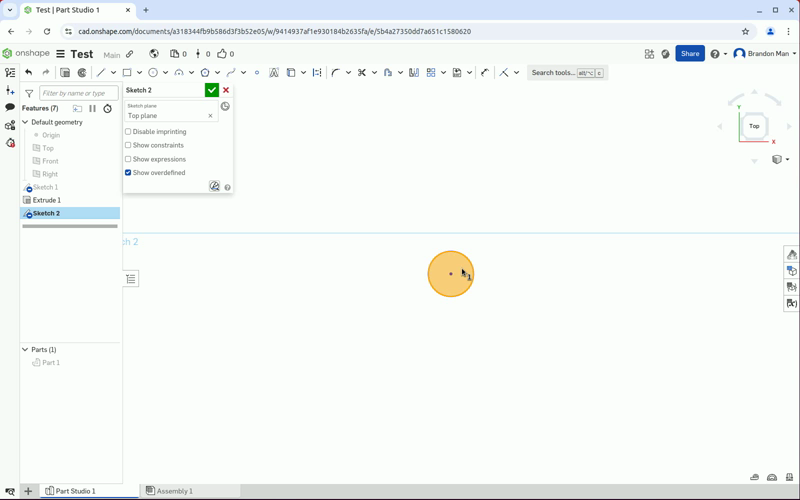
scroll(-6)
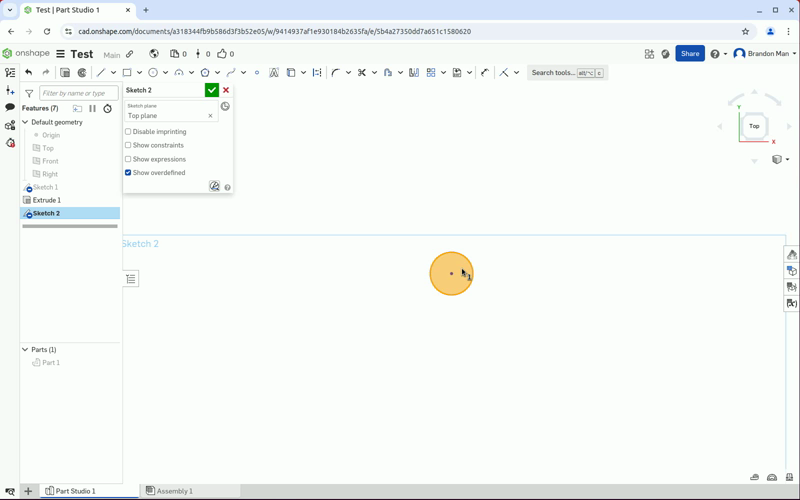
scroll(-6)
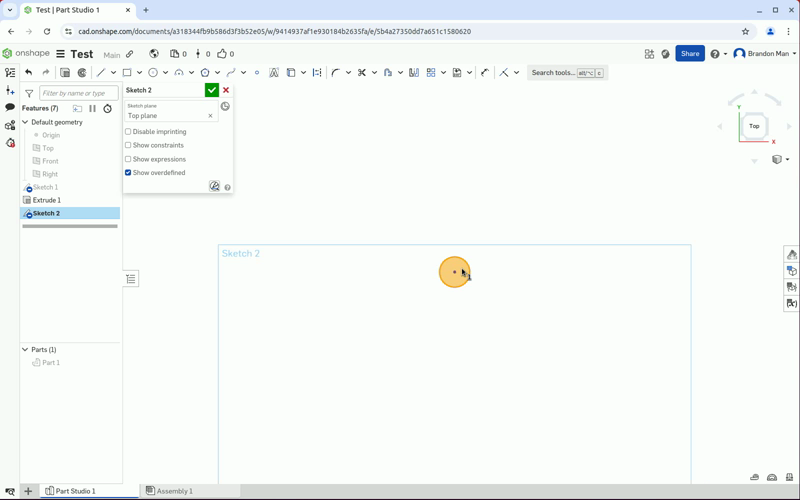
scroll(-6)
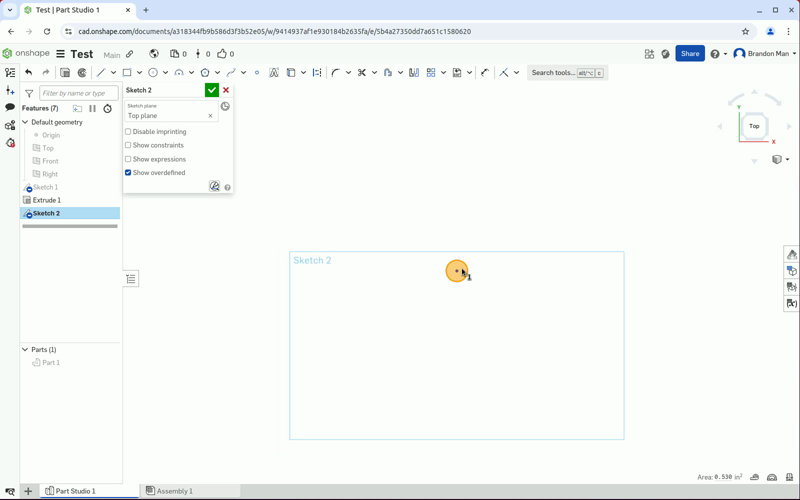
scroll(-6)
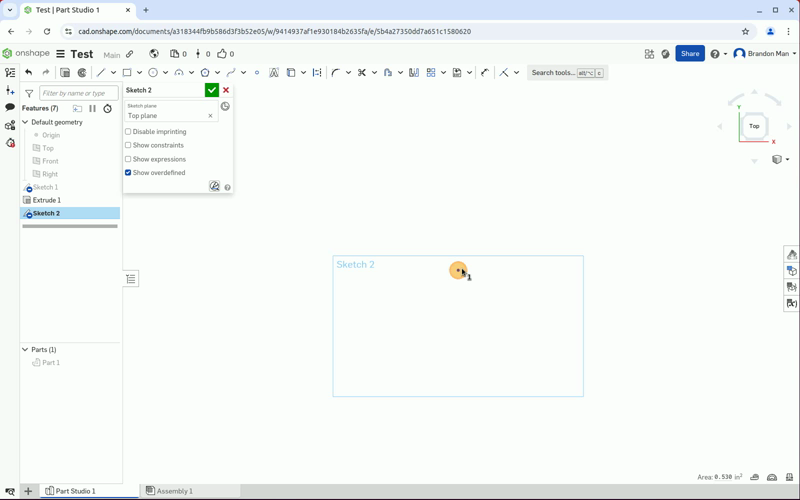
scroll(-6)
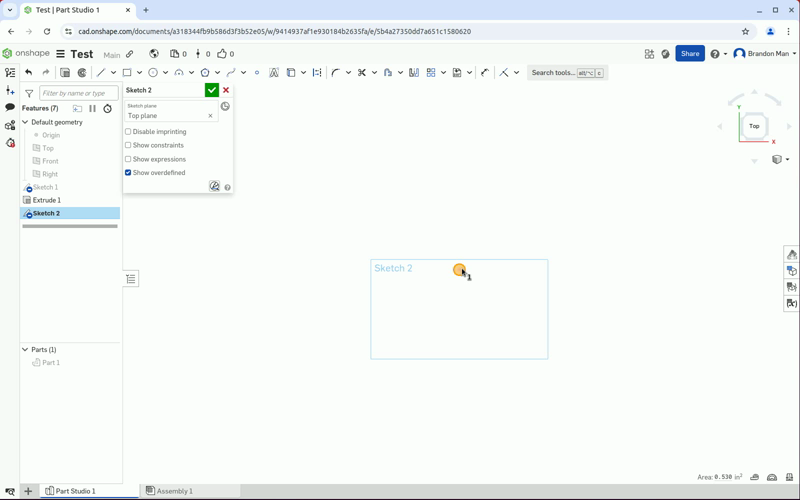
scroll(-6)
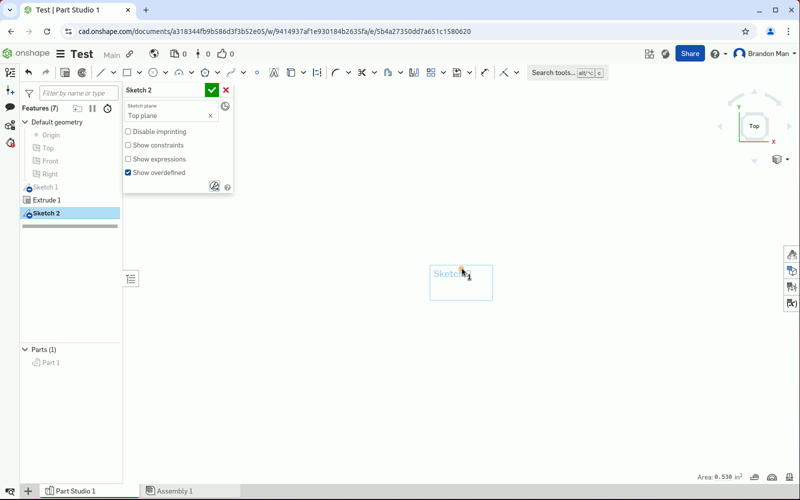
mouse_move(73, 352)
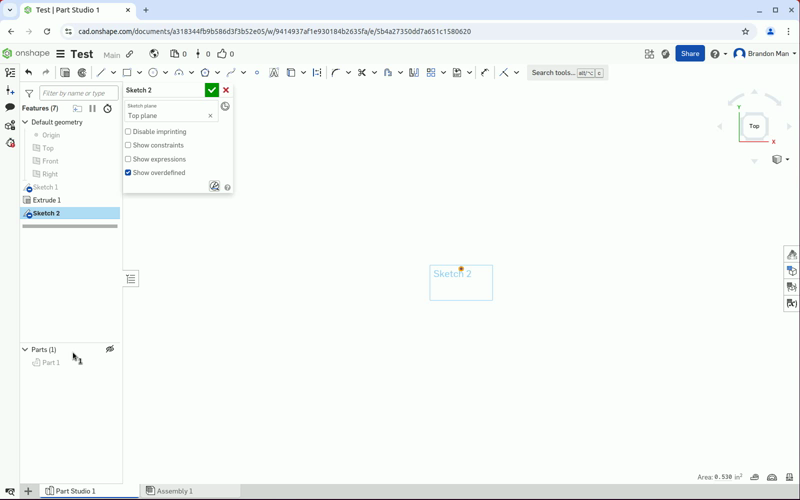
key(shift+y)
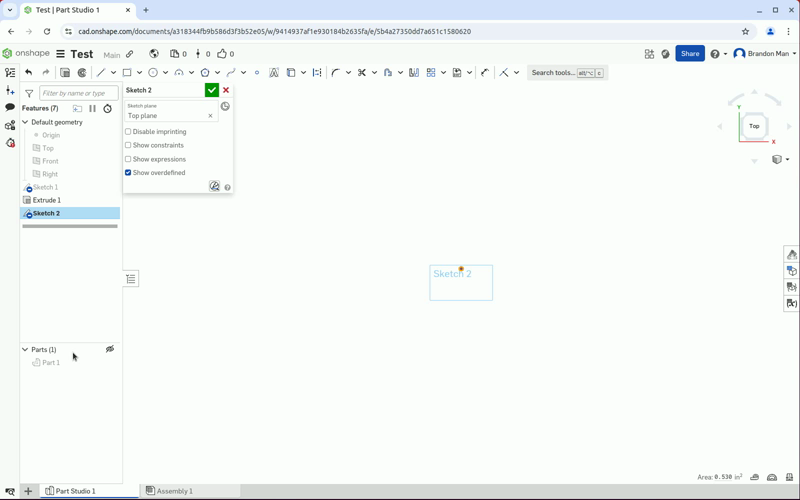
key(shift+e)
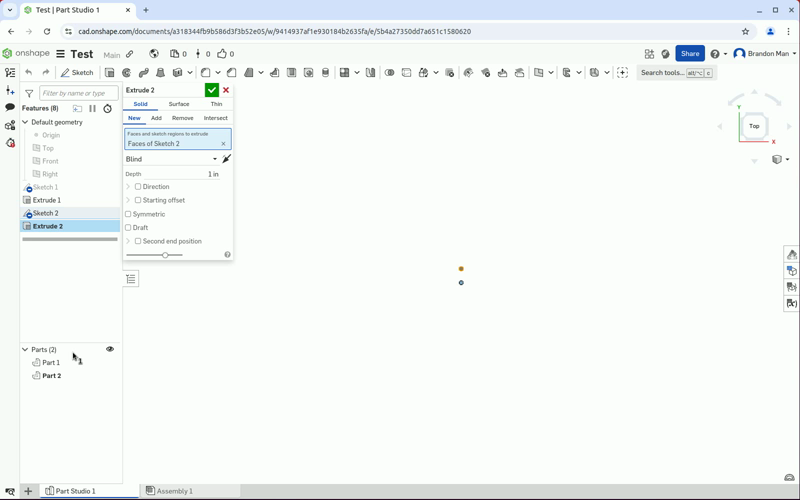
mouse_move(143, 106)
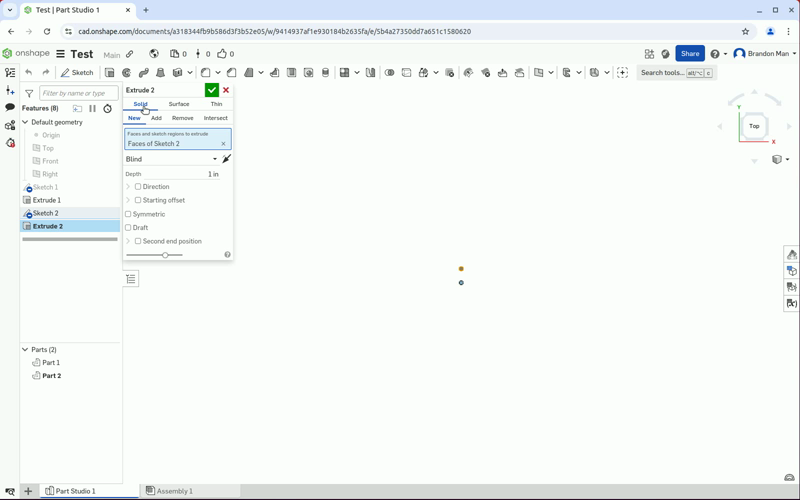
click(143, 106)
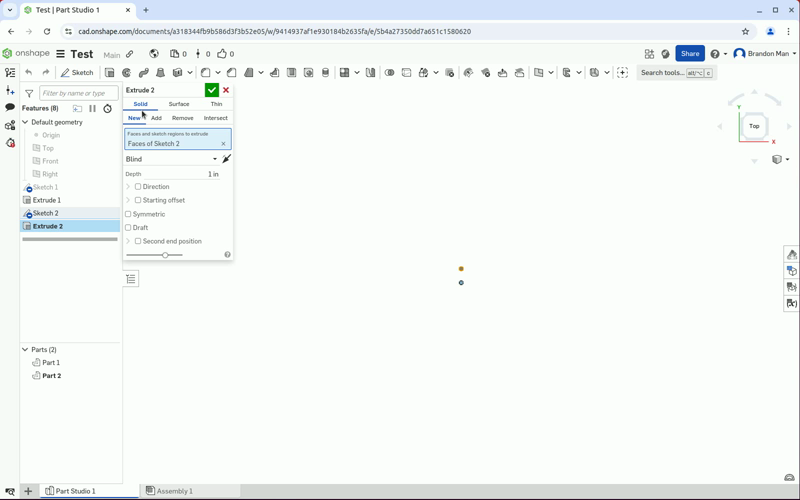
mouse_move(137, 120)
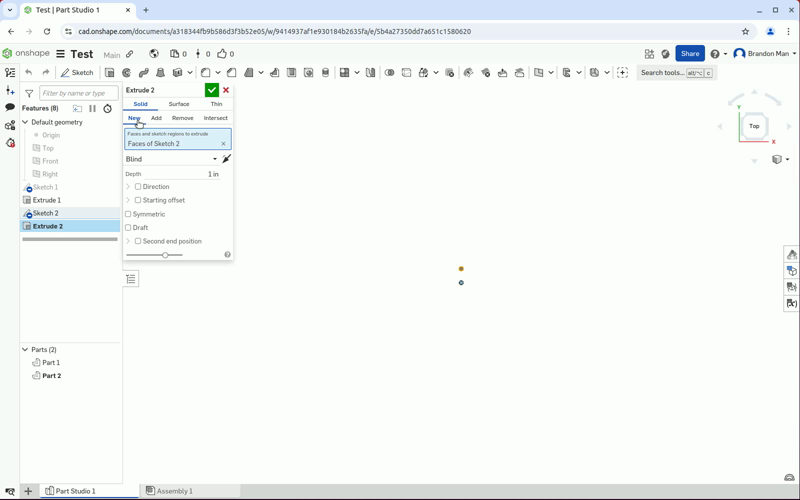
click(137, 120)
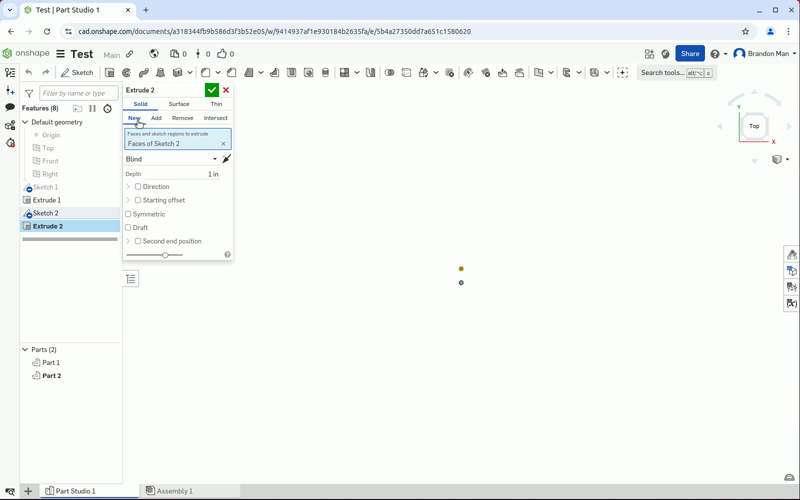
key(tab, 4)
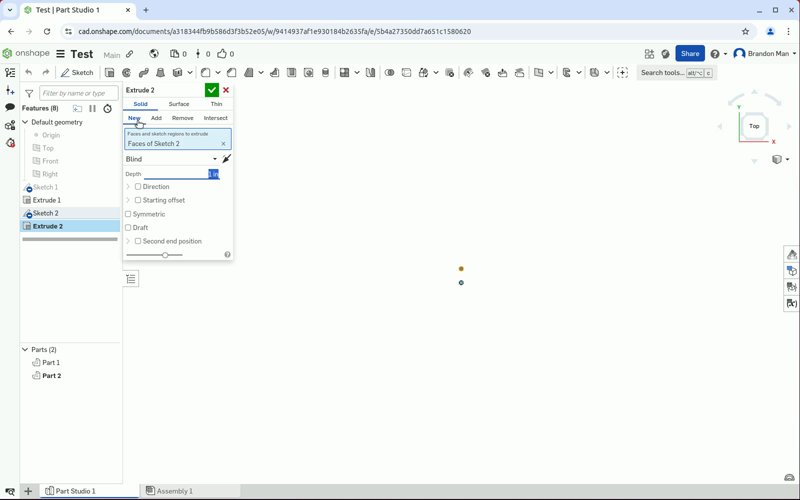
text(23.108)
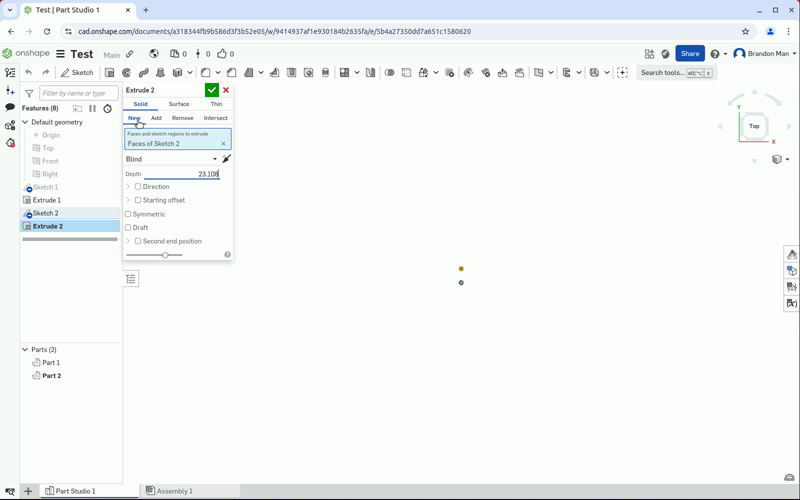
key(enter)
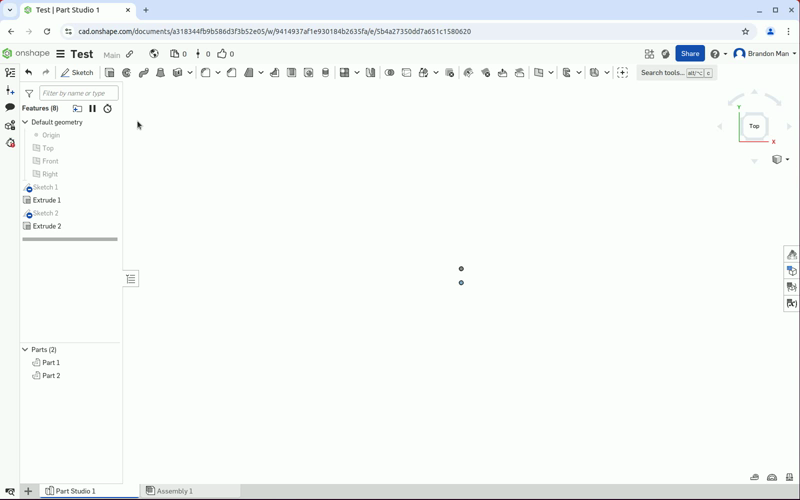
key(shift+h)
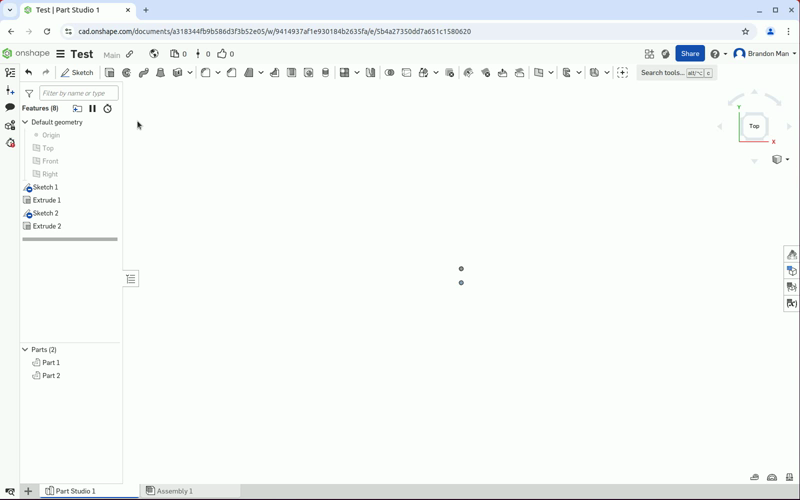
key(shift+h)
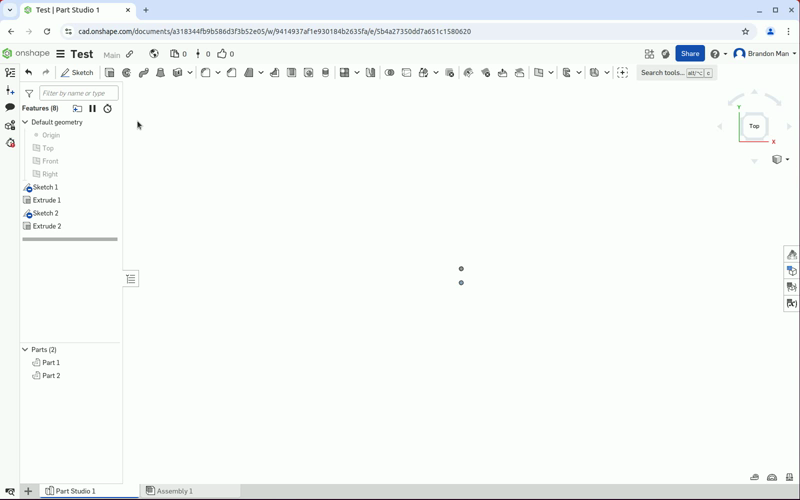
key(shift+7)
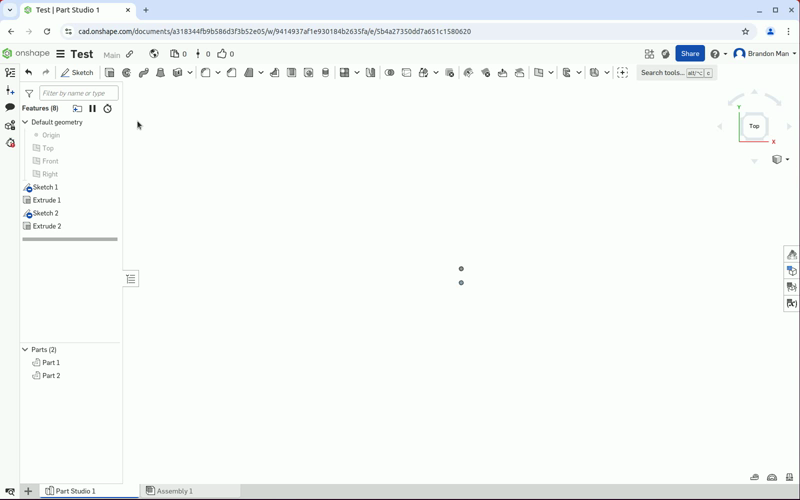
key(up, 3)
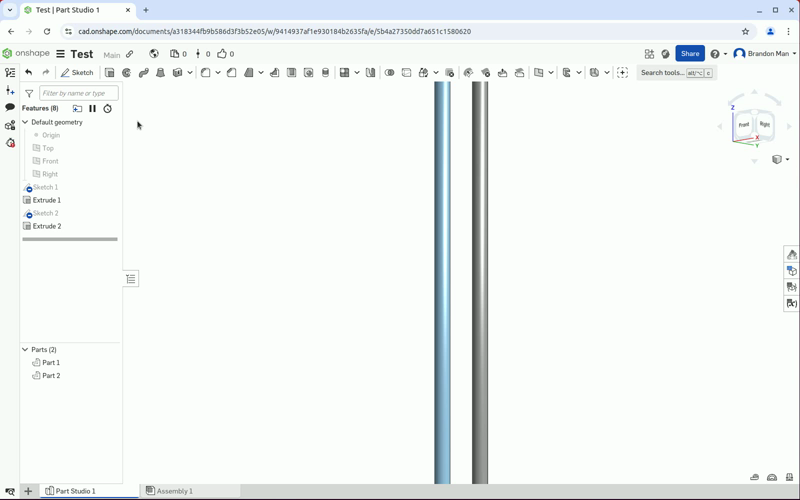
key(left, 3)
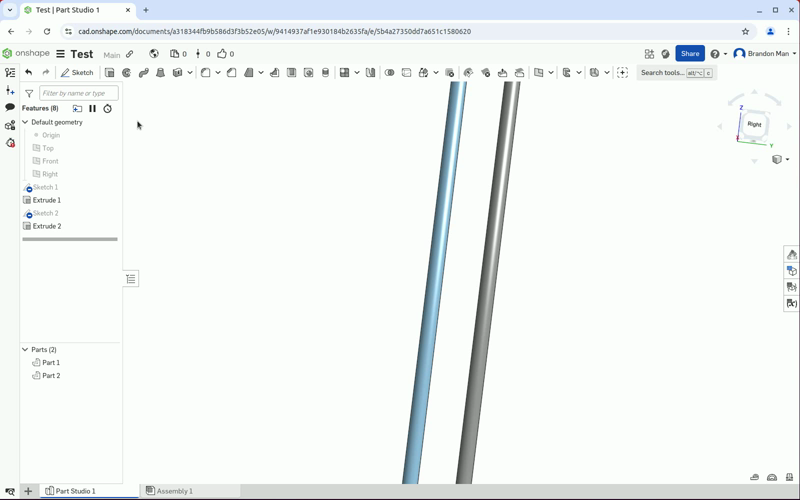
key(right, 3)
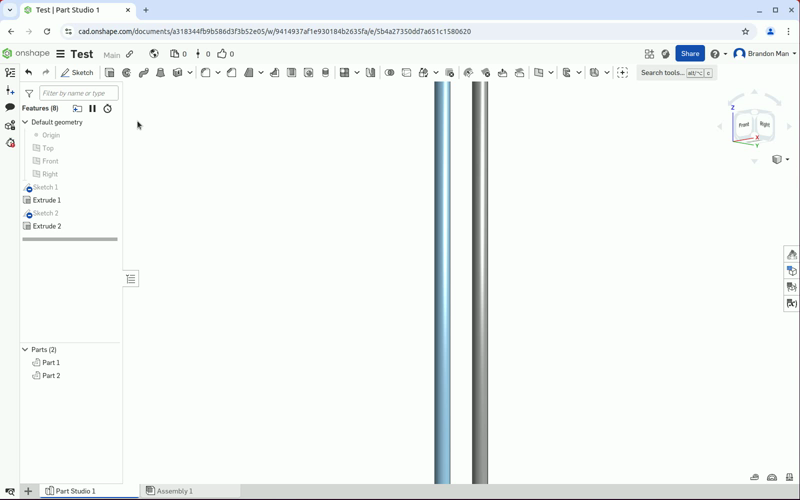
key(down, 3)
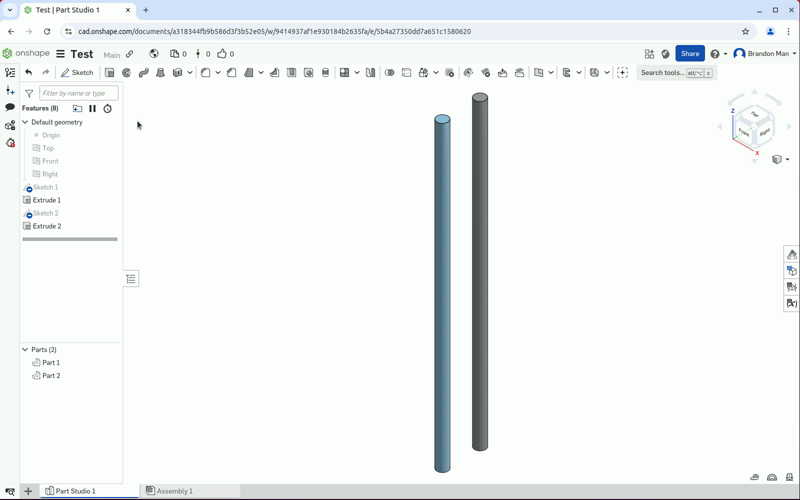
mouse_move(73, 189)
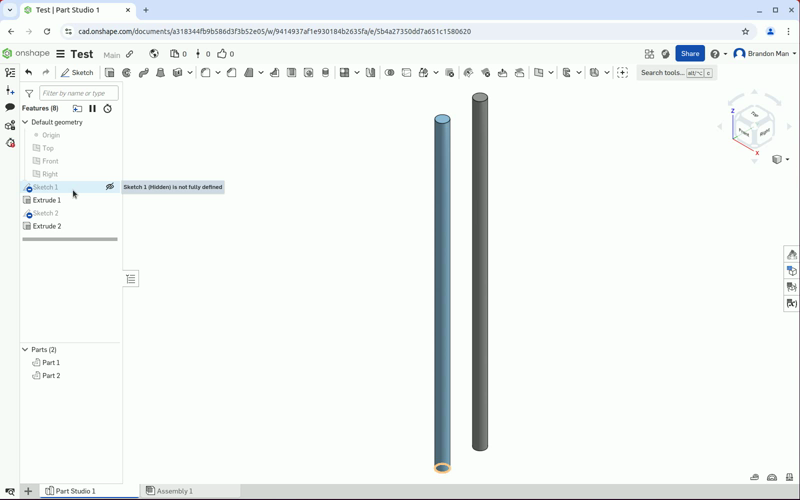
click(73, 189)